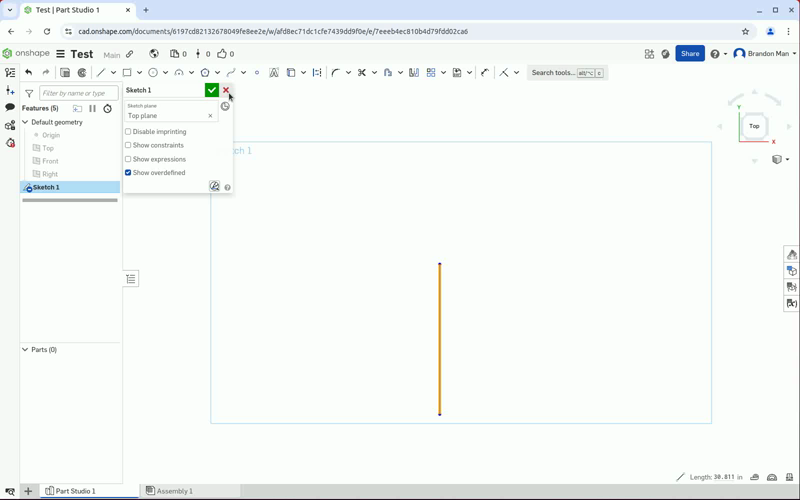
key(shift+h)
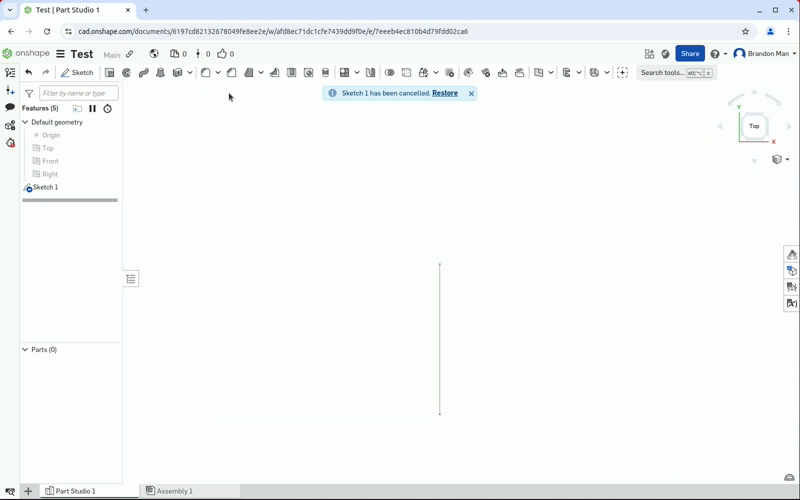
key(shift+s)
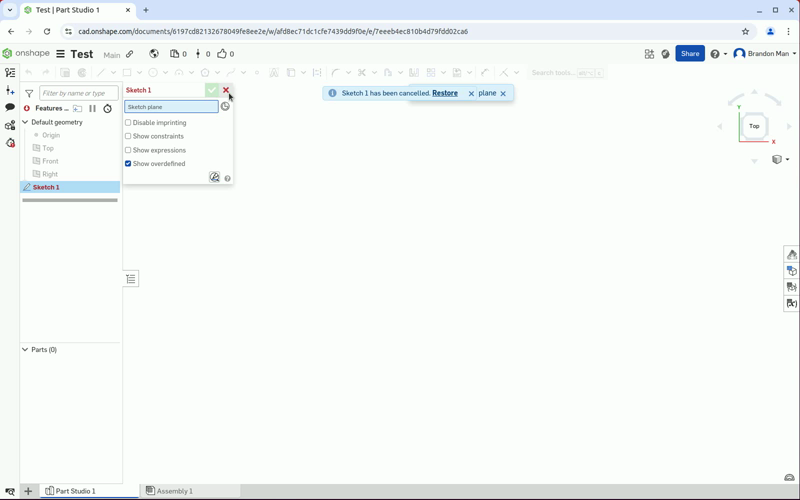
mouse_move(73, 150)
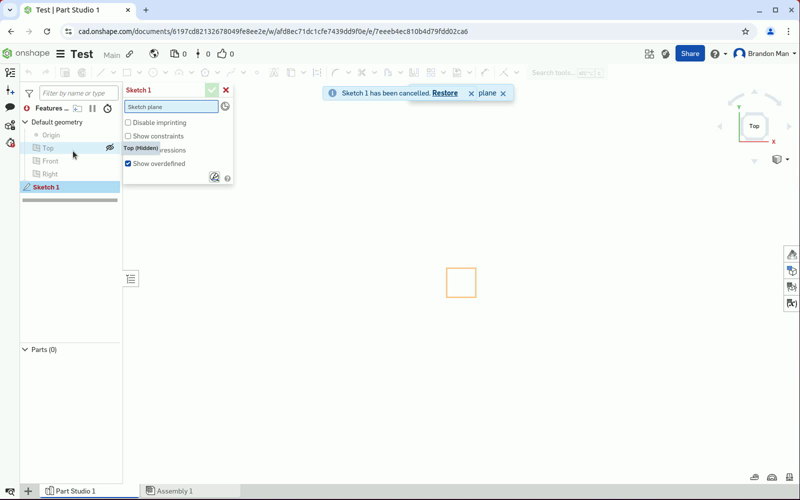
click(73, 150)
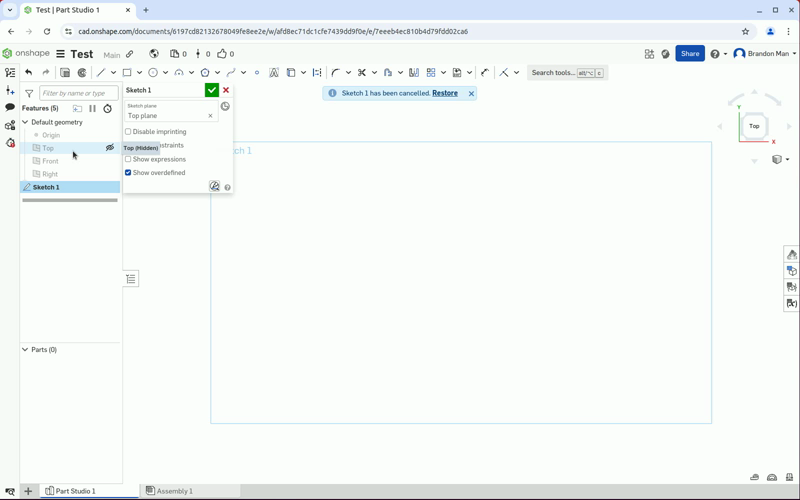
mouse_move(73, 352)
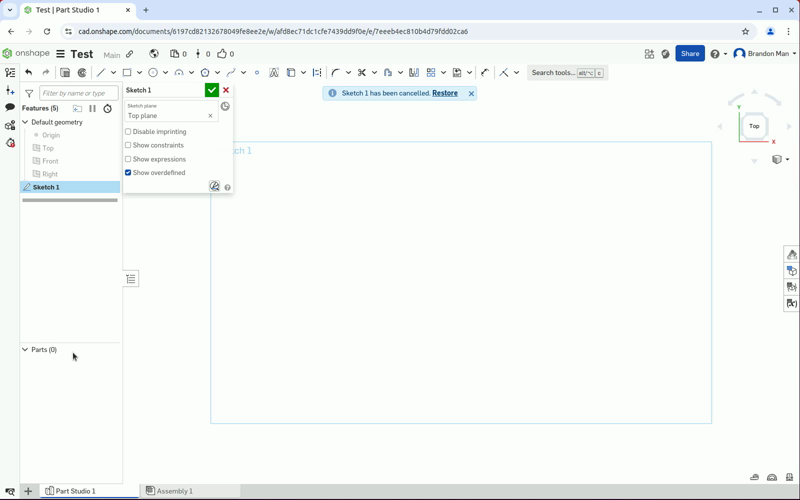
key(y)
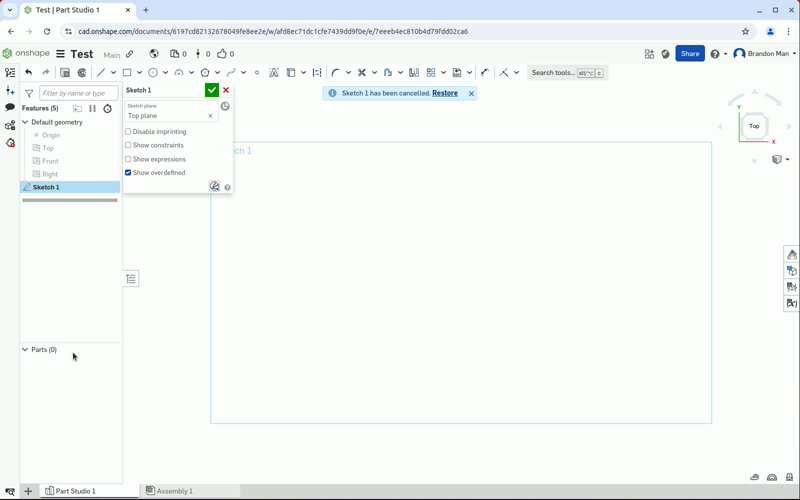
key(l)
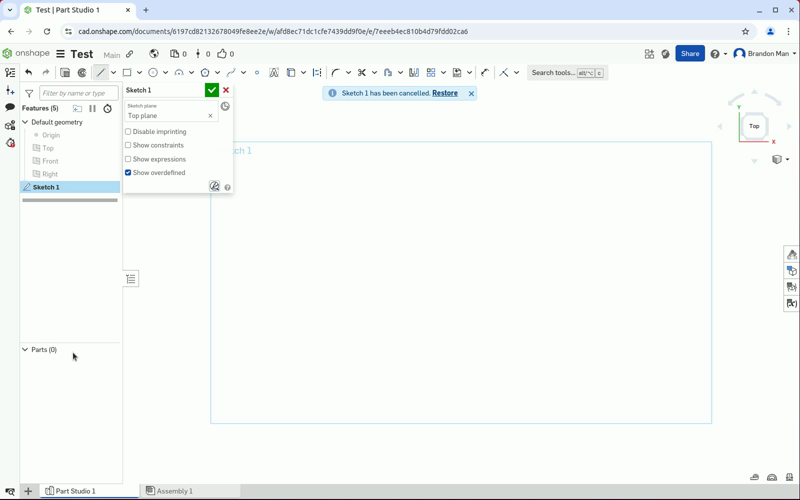
key_down(shift)
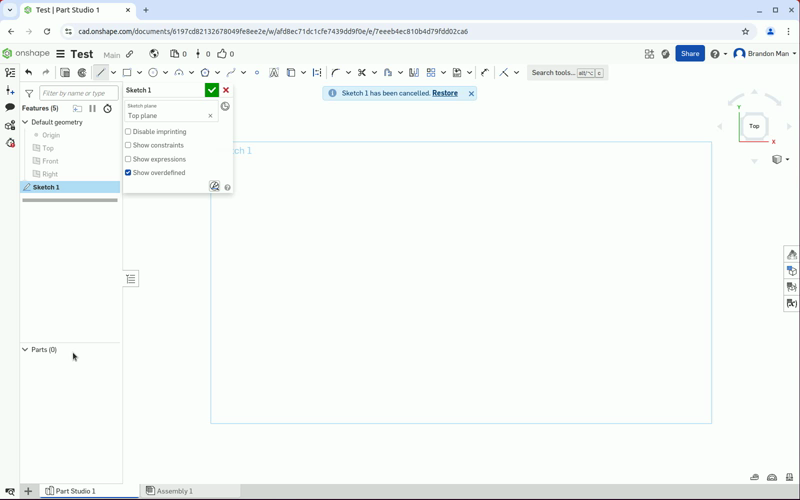
mouse_move(396, 249)
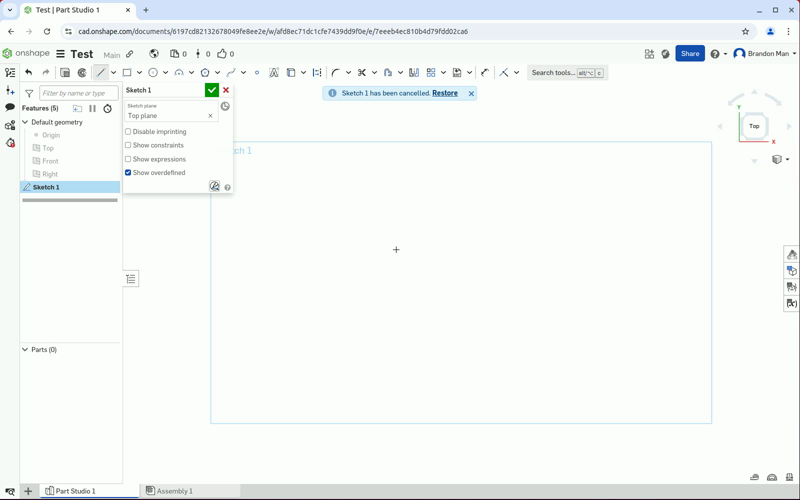
click(396, 249)
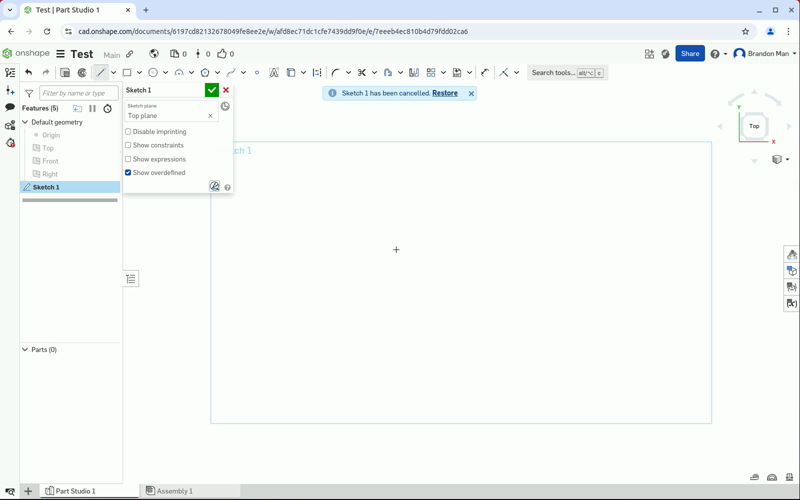
key_up(shift)
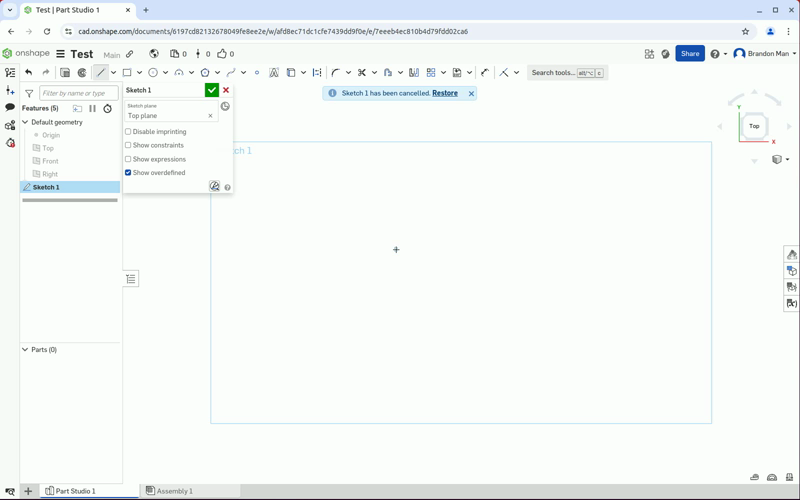
key_down(shift)
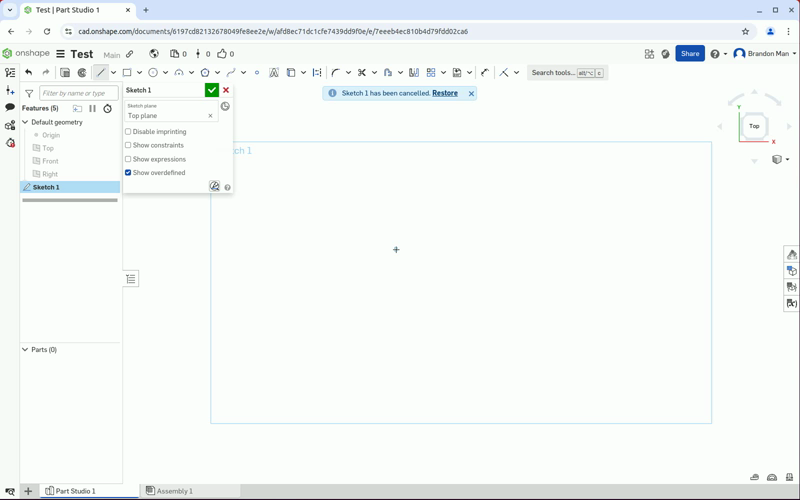
mouse_move(426, 249)
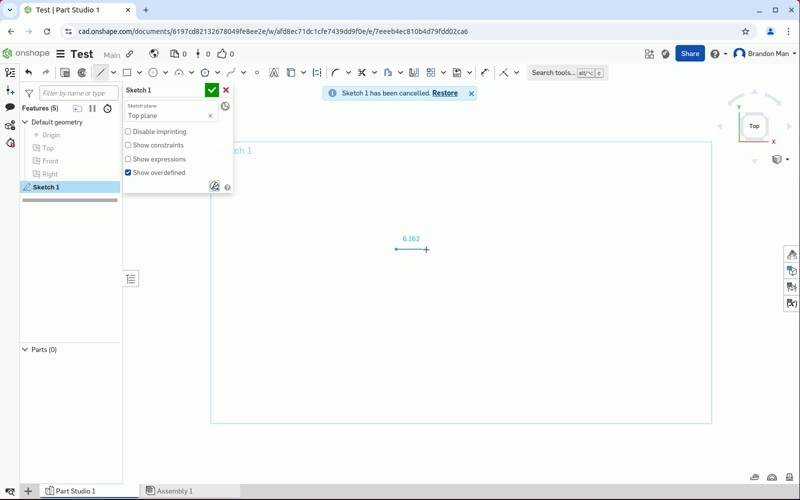
mouse_move(434, 249)
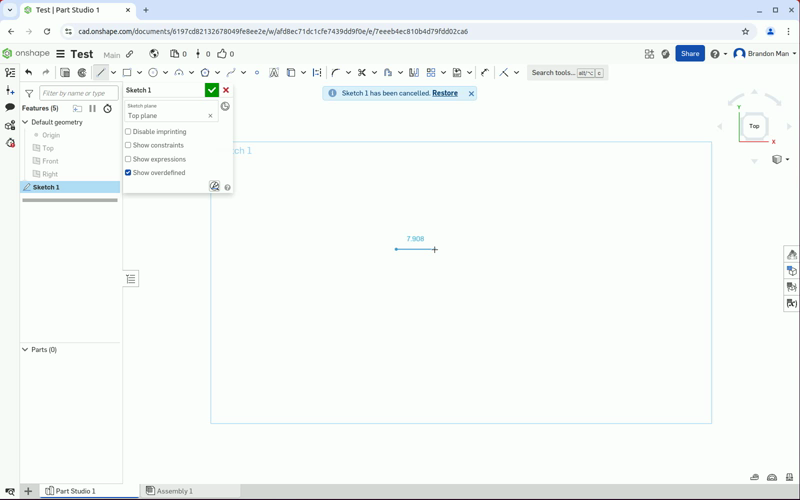
click(434, 249)
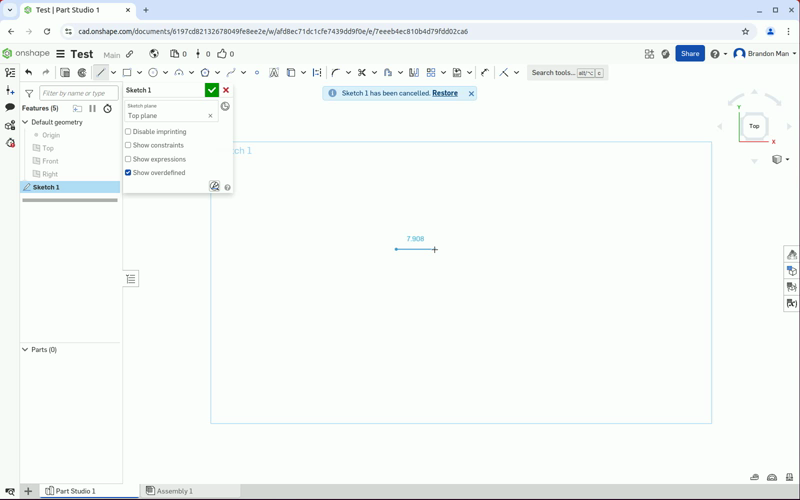
key_up(shift)
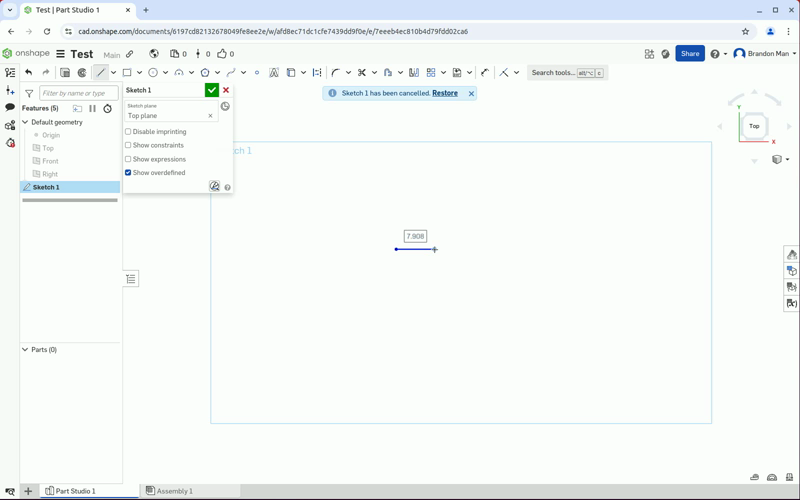
key_down(shift)
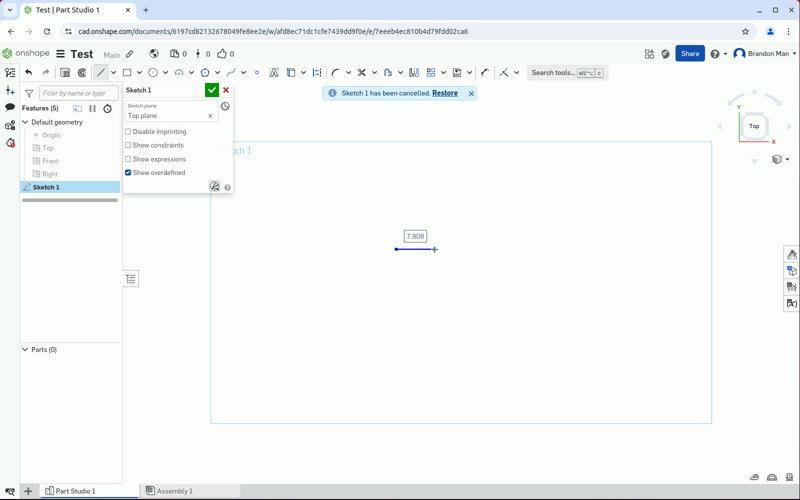
mouse_move(464, 249)
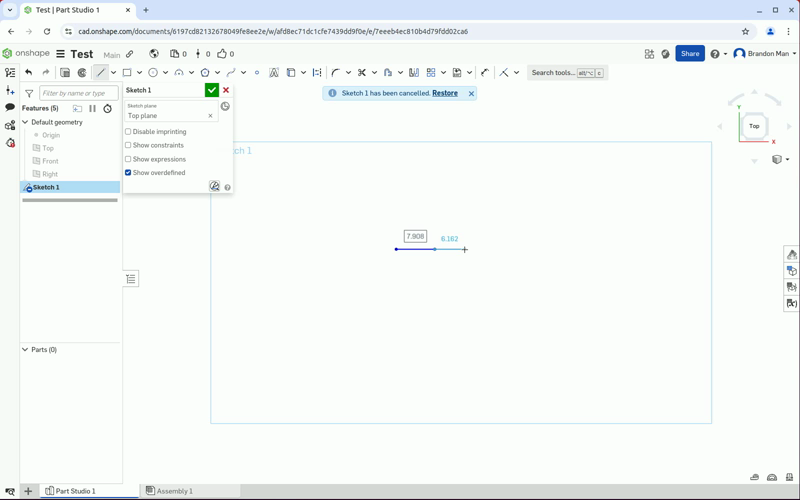
mouse_move(434, 210)
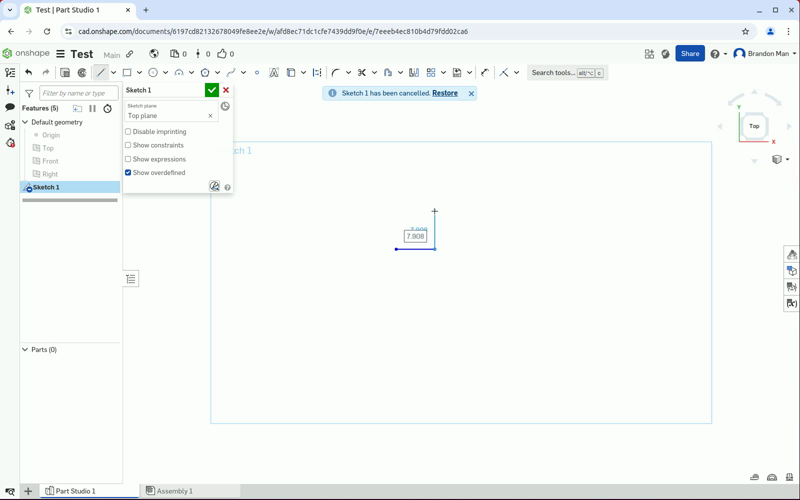
click(434, 210)
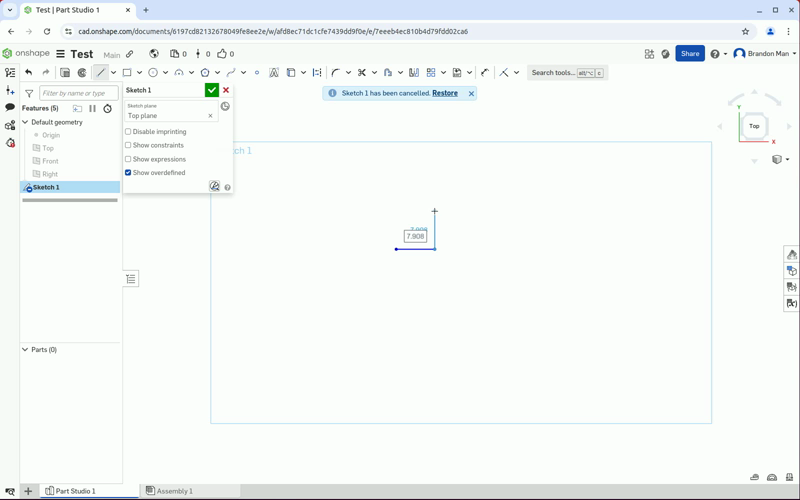
key_up(shift)
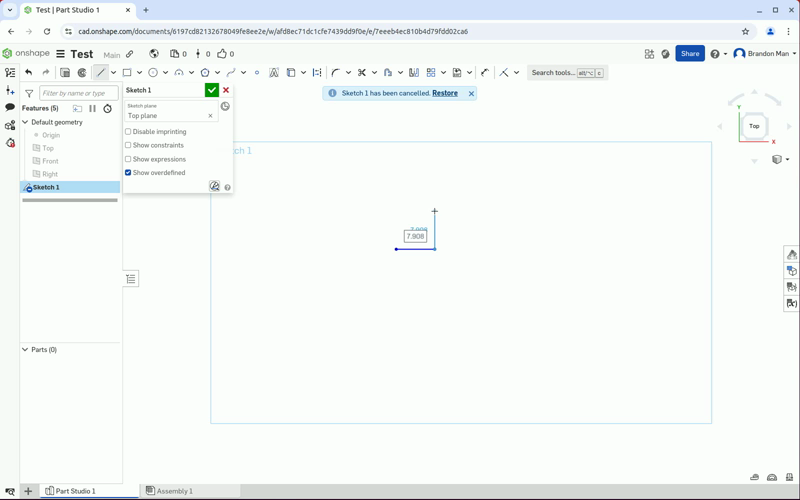
key_down(shift)
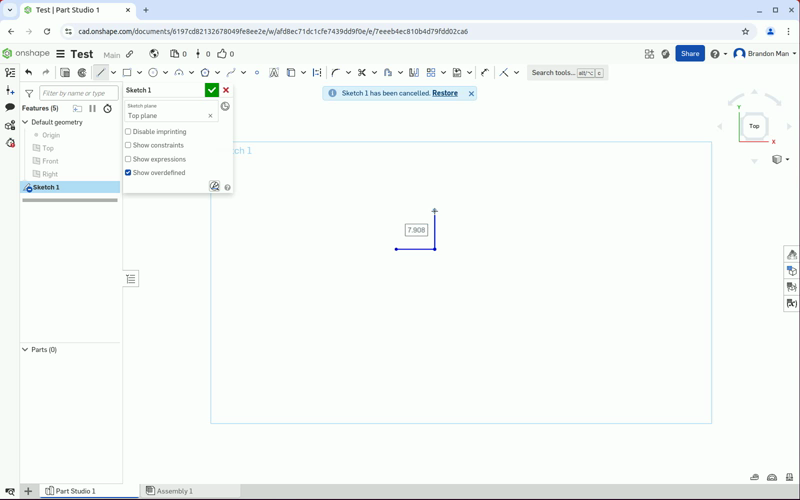
mouse_move(464, 210)
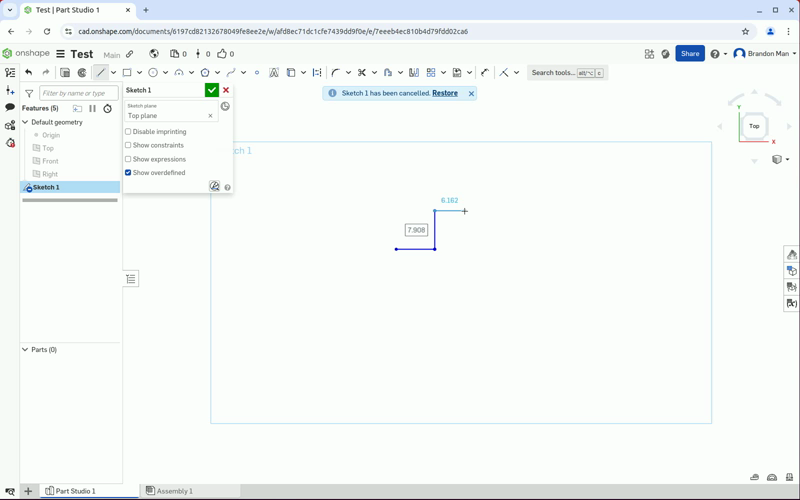
mouse_move(396, 210)
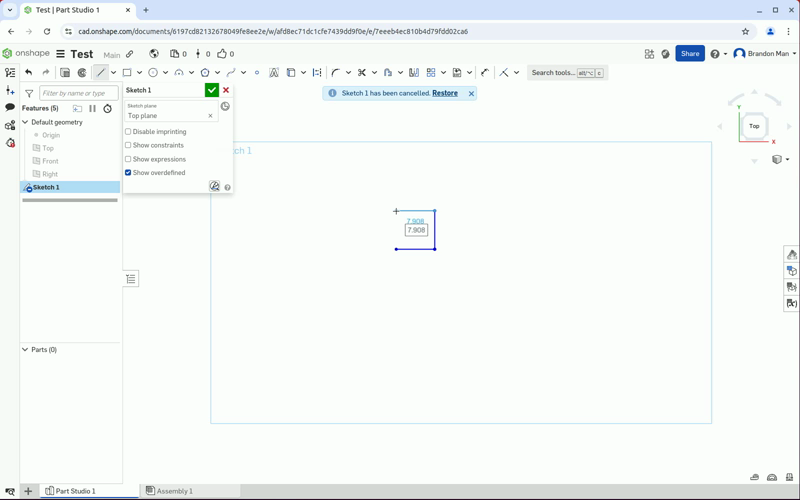
click(396, 210)
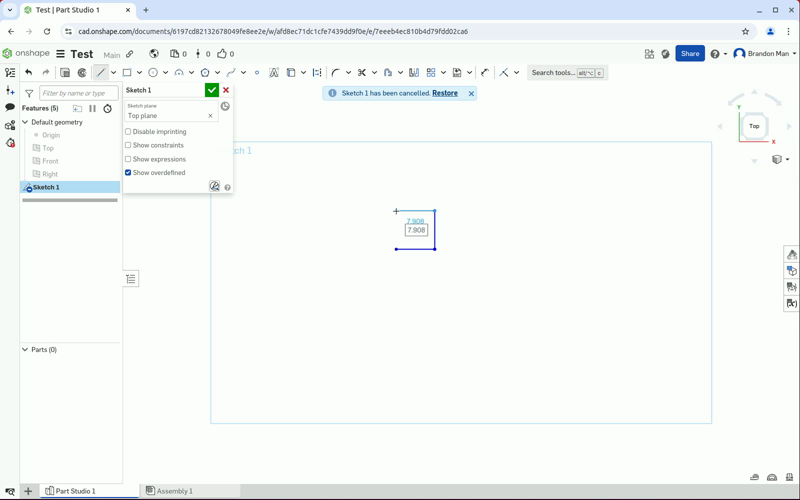
key_up(shift)
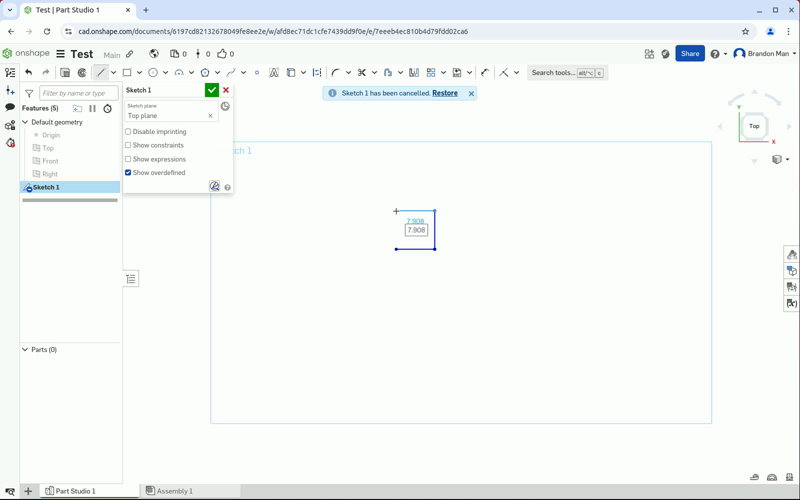
mouse_move(426, 210)
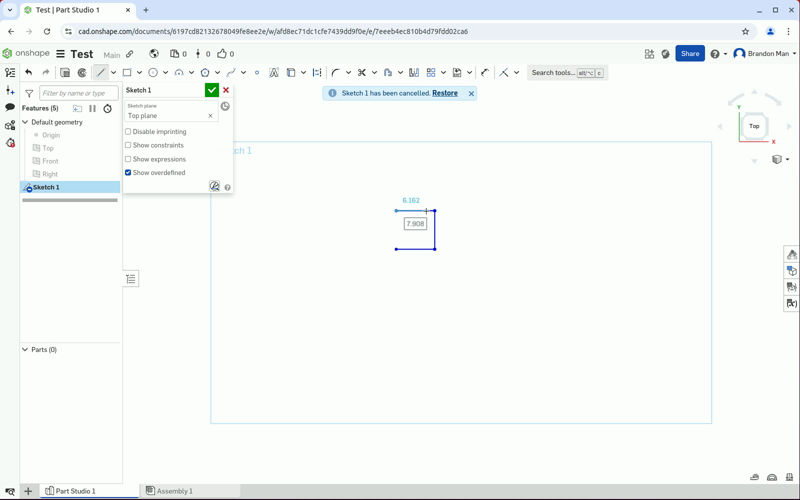
key_down(shift)
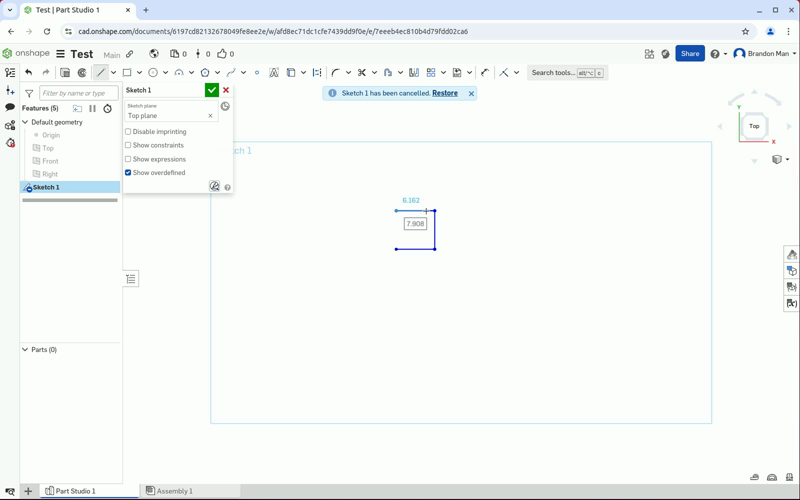
mouse_move(396, 249)
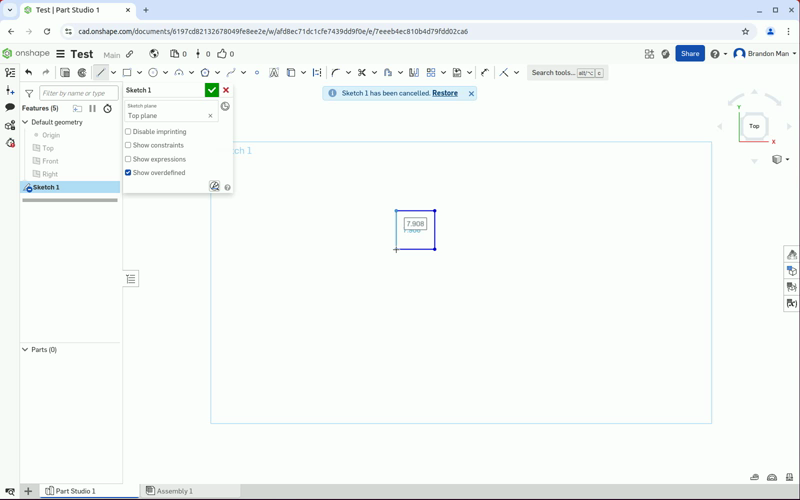
key_up(shift)
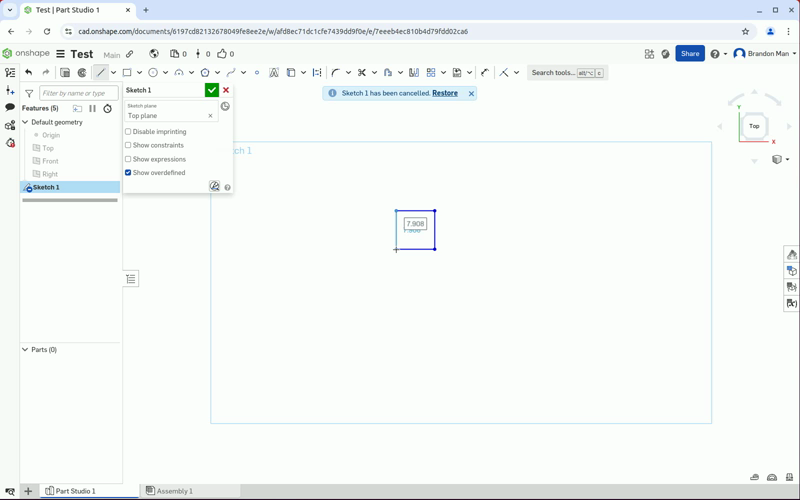
click(396, 249)
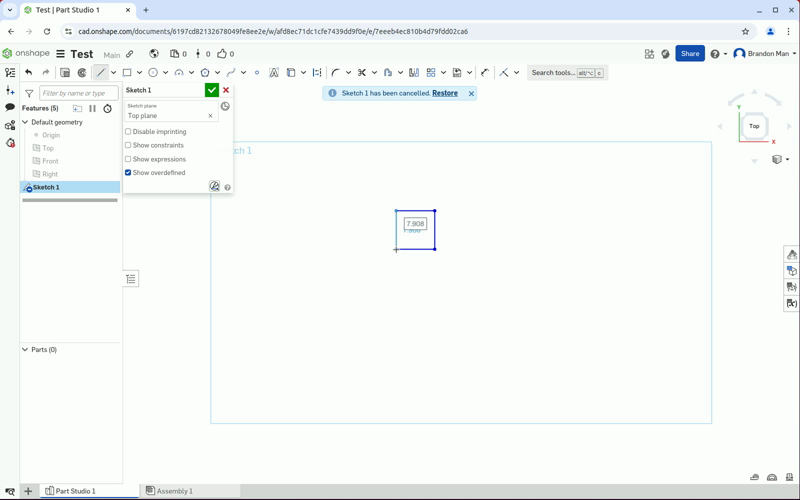
key(esc)
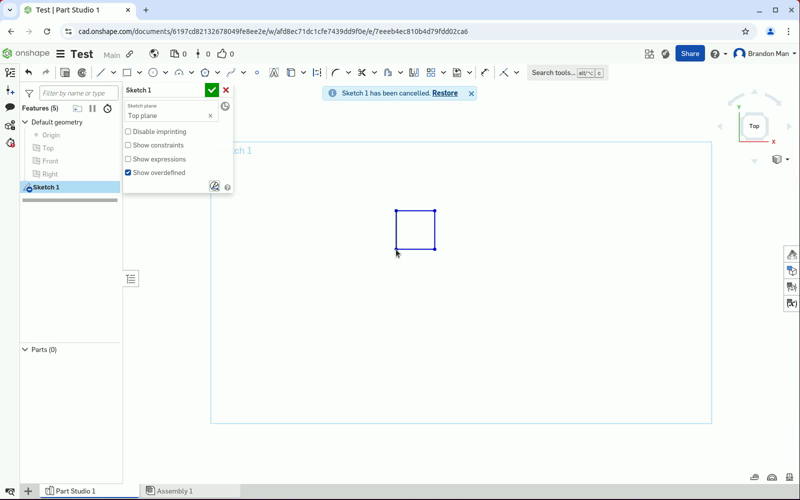
mouse_move(418, 247)
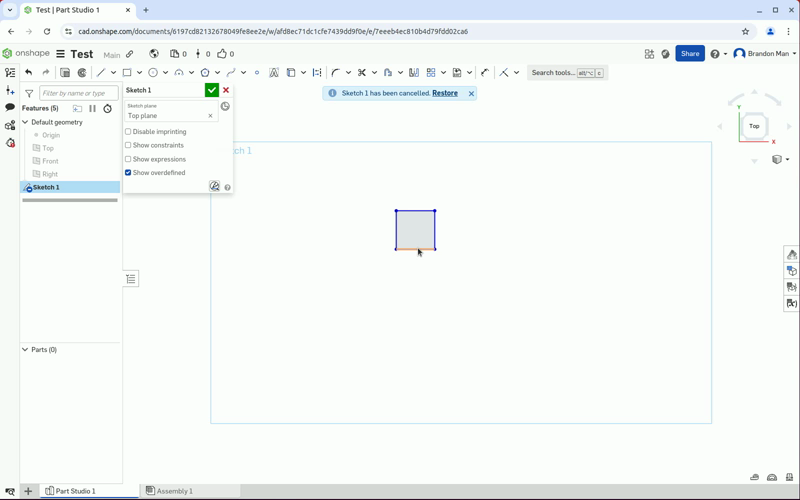
scroll(6)
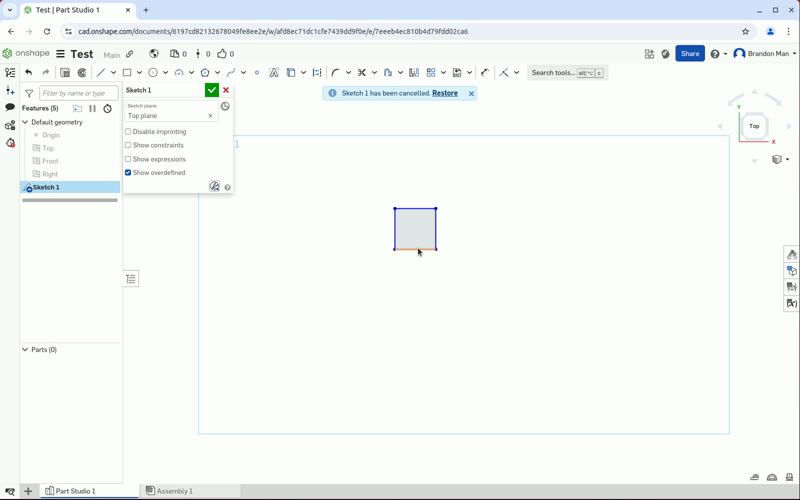
scroll(6)
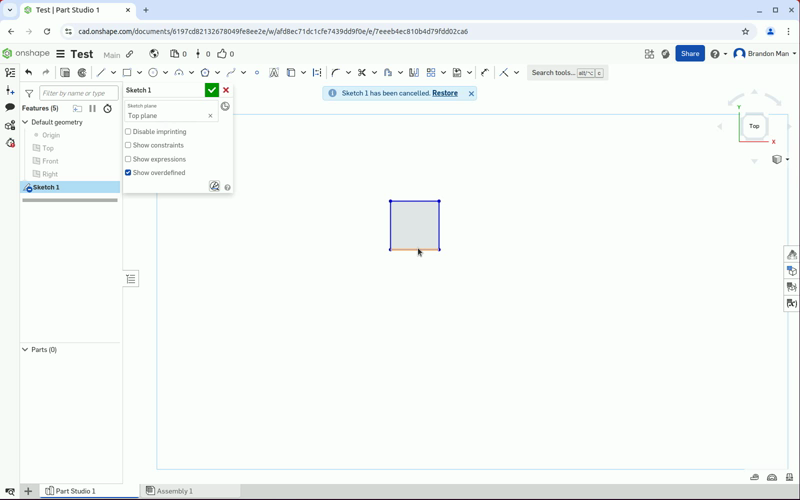
scroll(6)
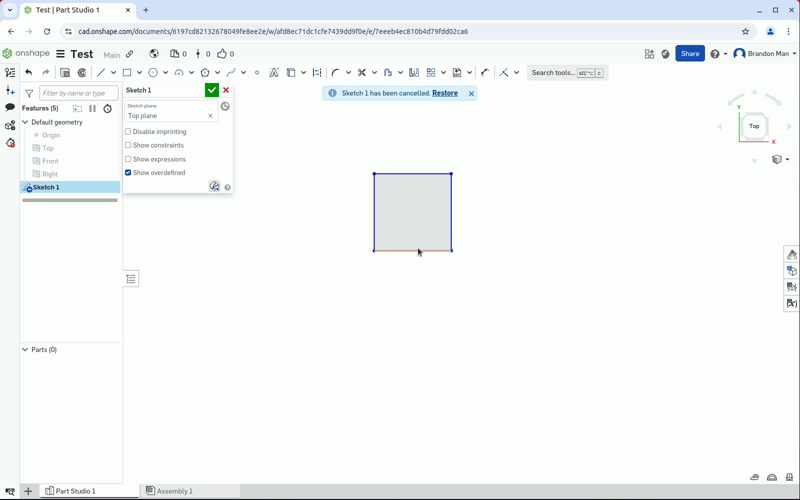
scroll(6)
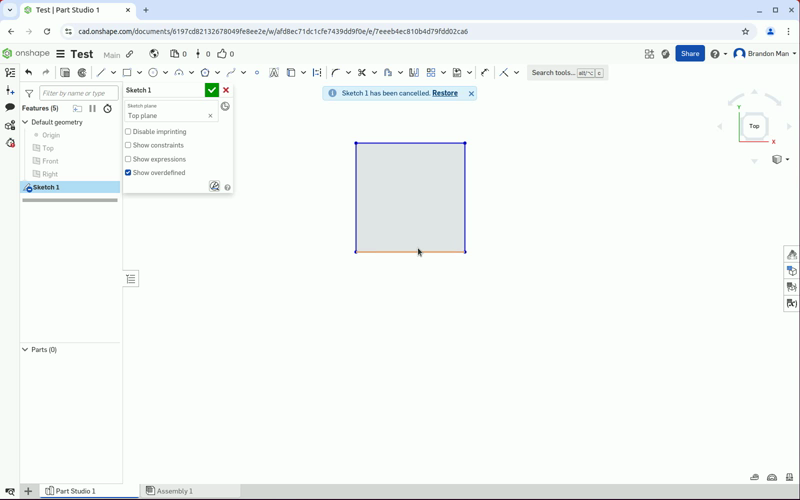
scroll(6)
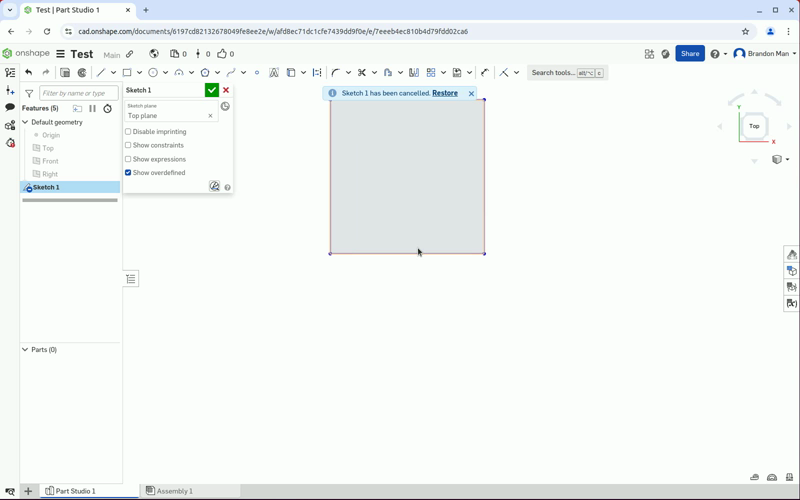
scroll(6)
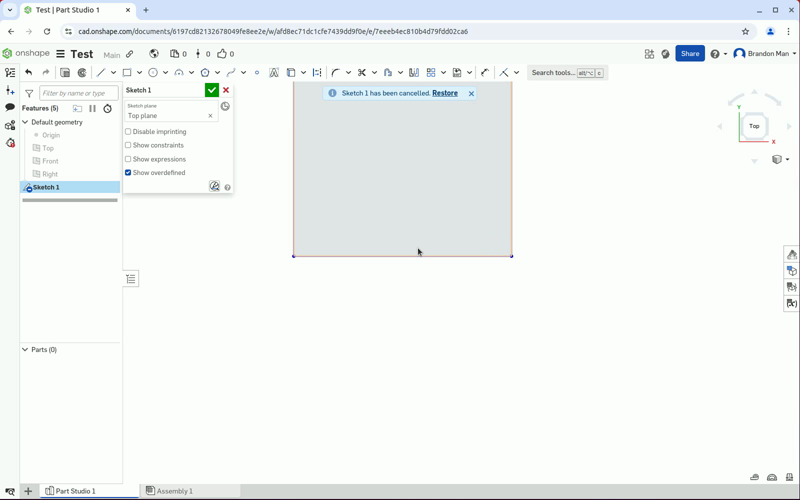
scroll(6)
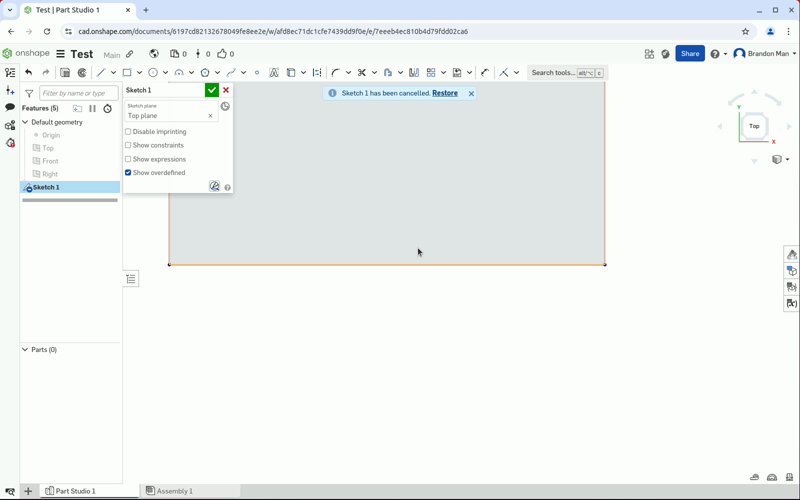
click(418, 247)
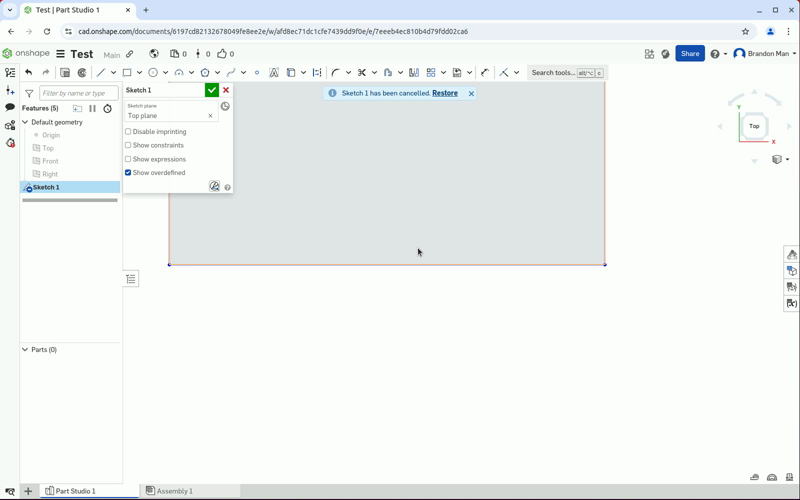
scroll(-6)
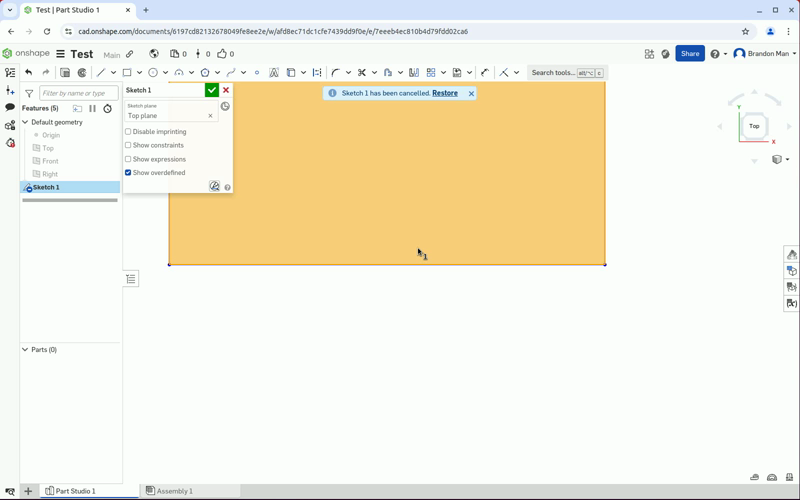
scroll(-6)
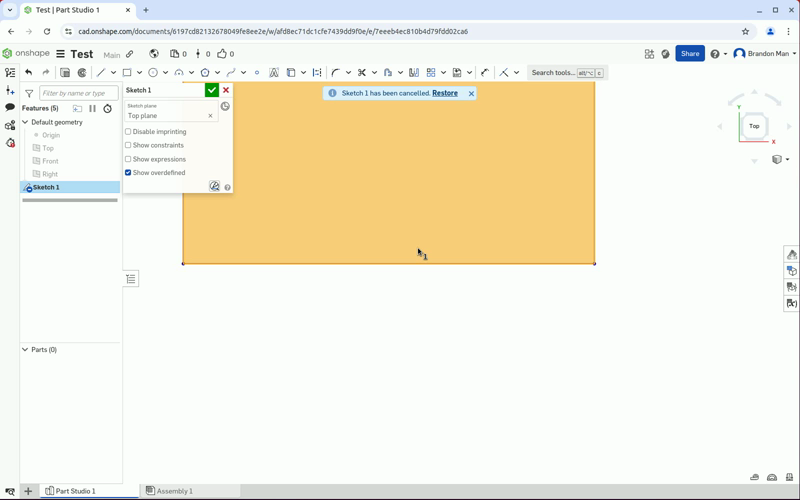
scroll(-6)
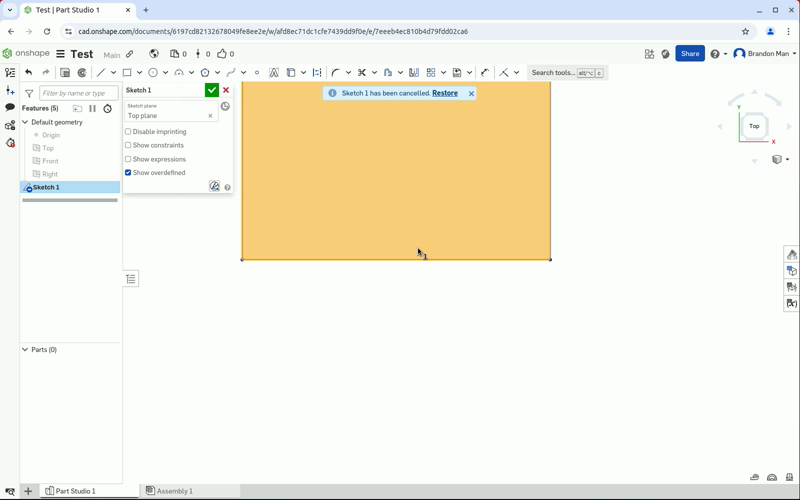
scroll(-6)
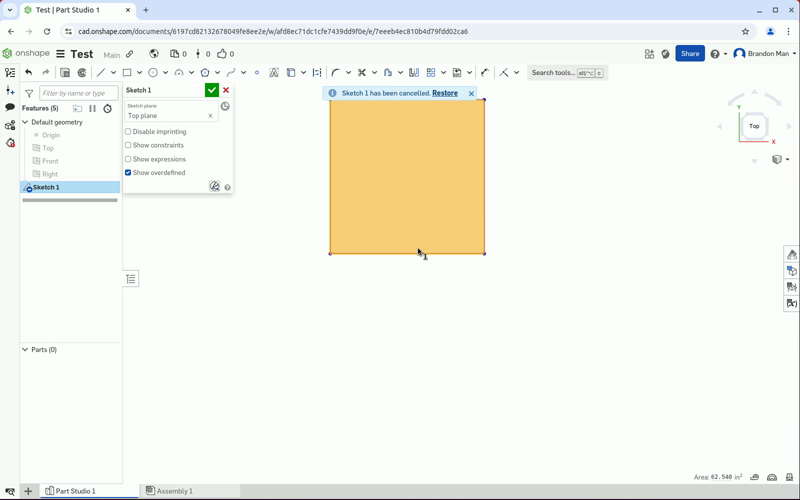
scroll(-6)
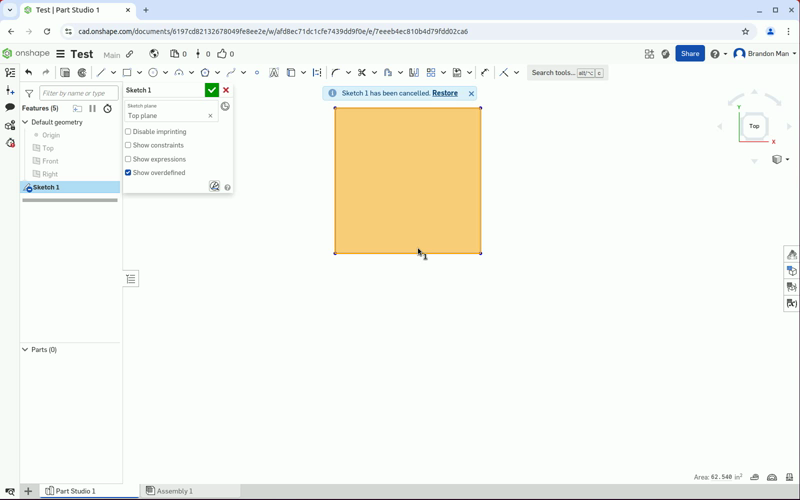
scroll(-6)
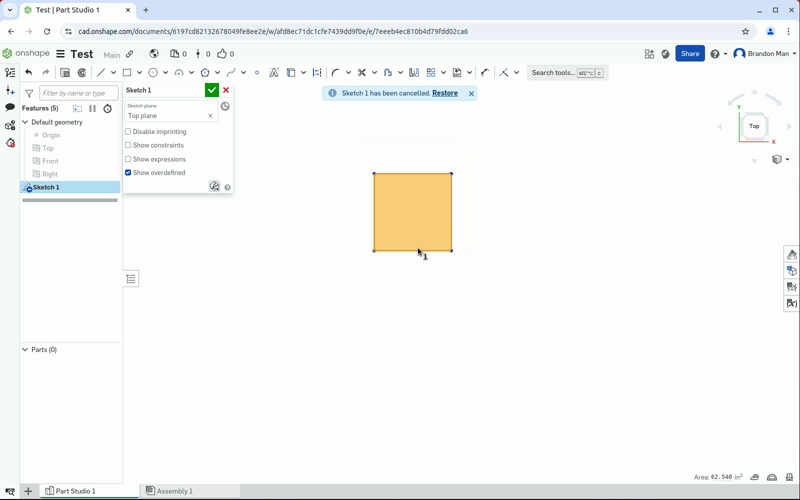
scroll(-6)
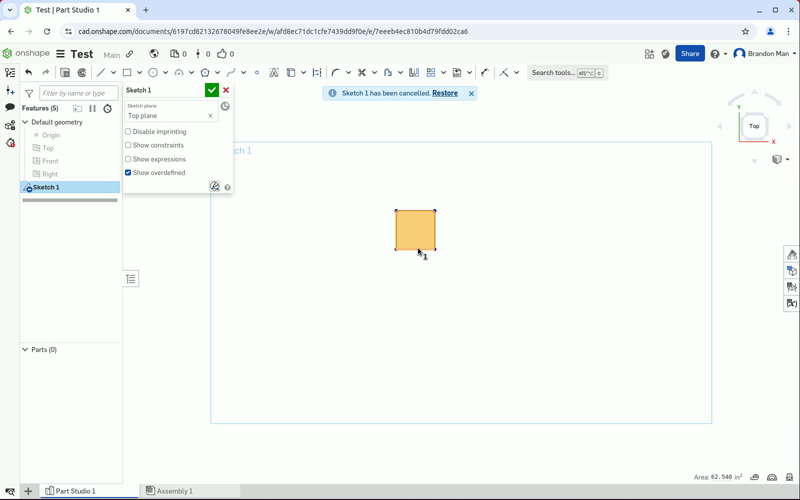
mouse_move(73, 352)
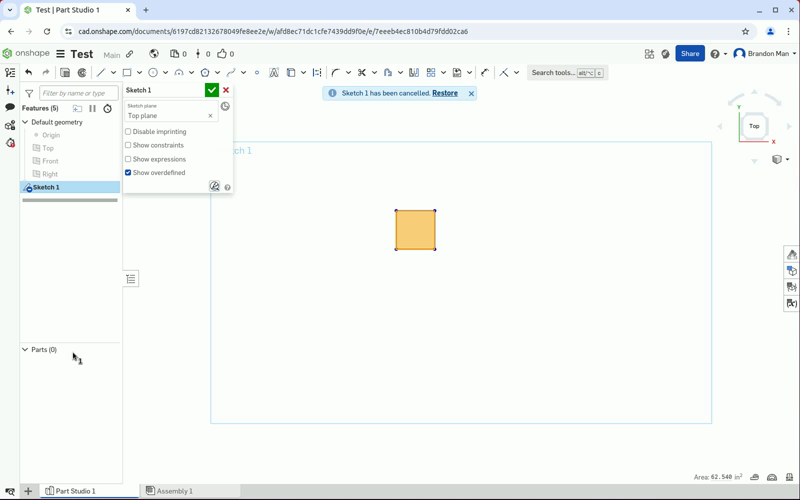
key(shift+y)
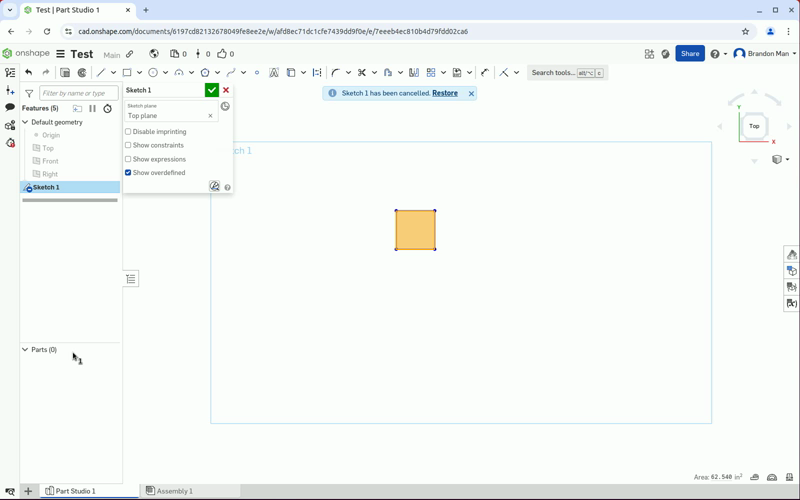
key(shift+e)
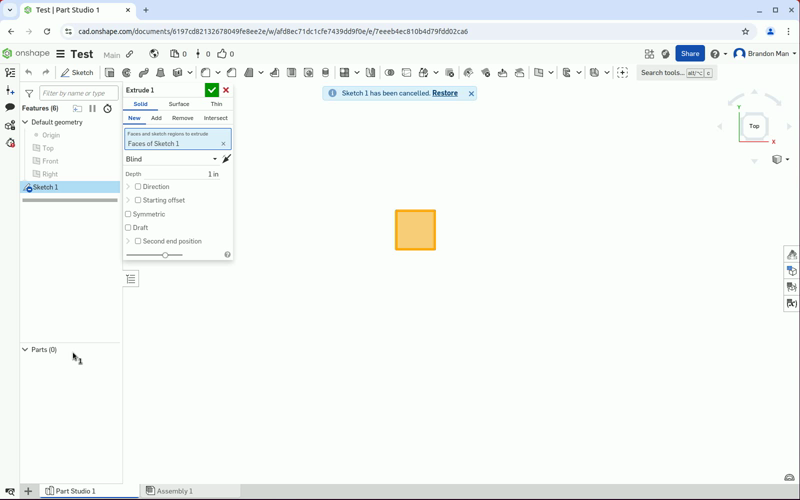
mouse_move(143, 106)
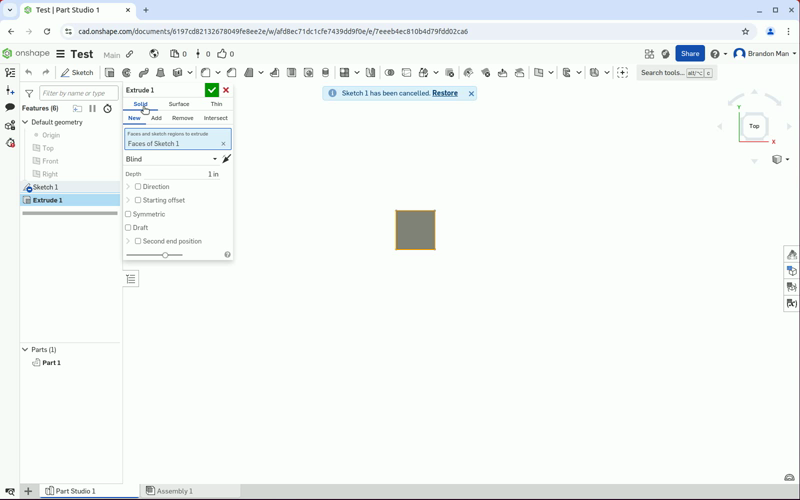
click(143, 106)
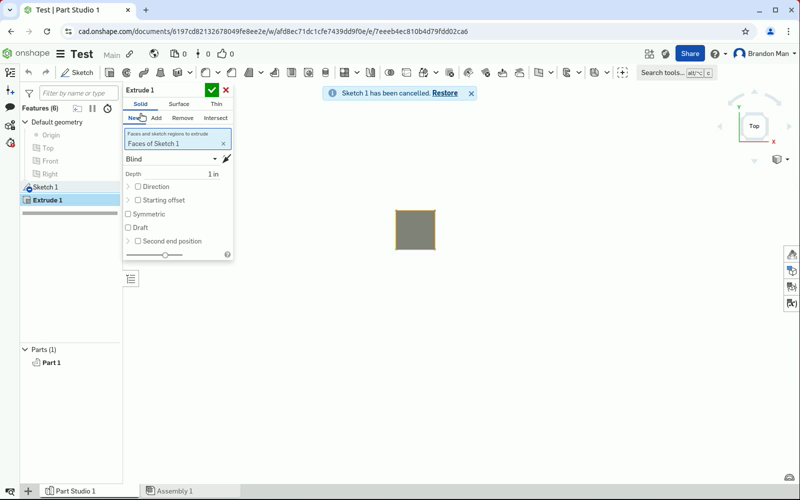
mouse_move(137, 120)
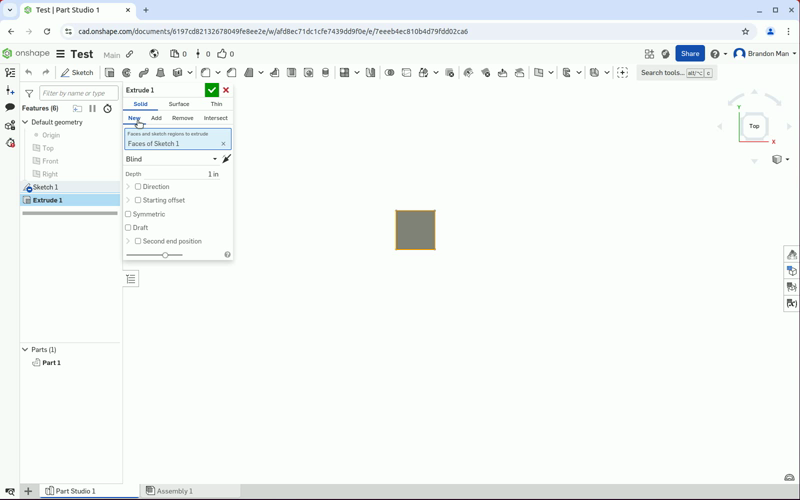
click(137, 120)
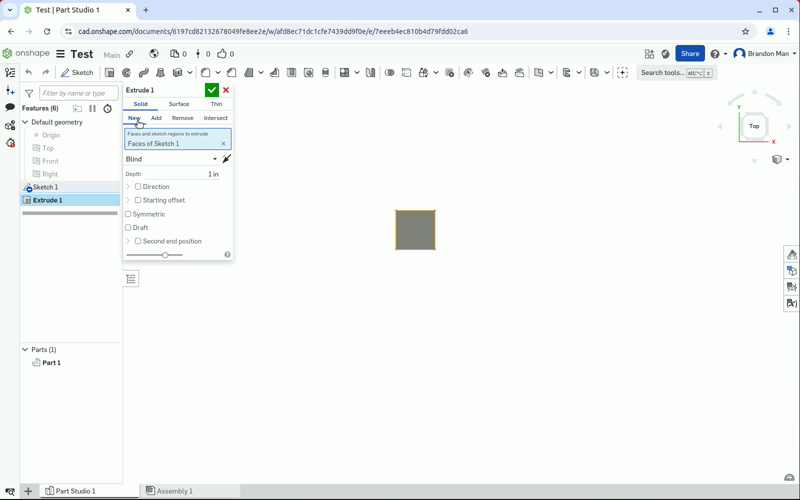
key(tab, 4)
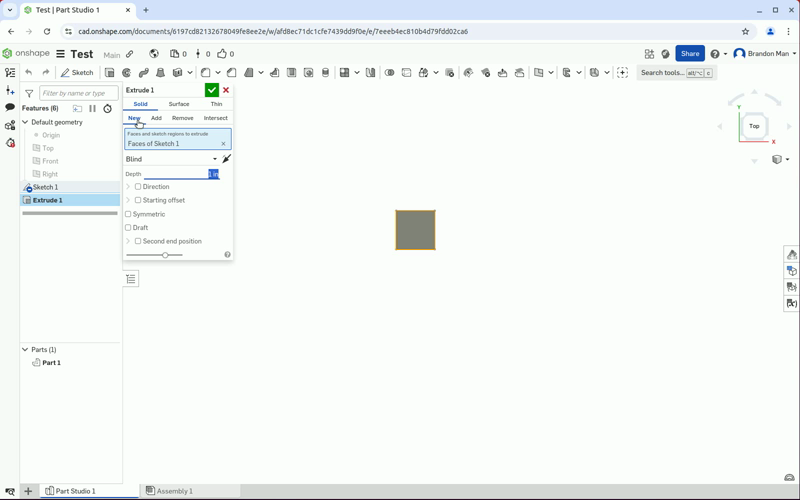
text(15.165)
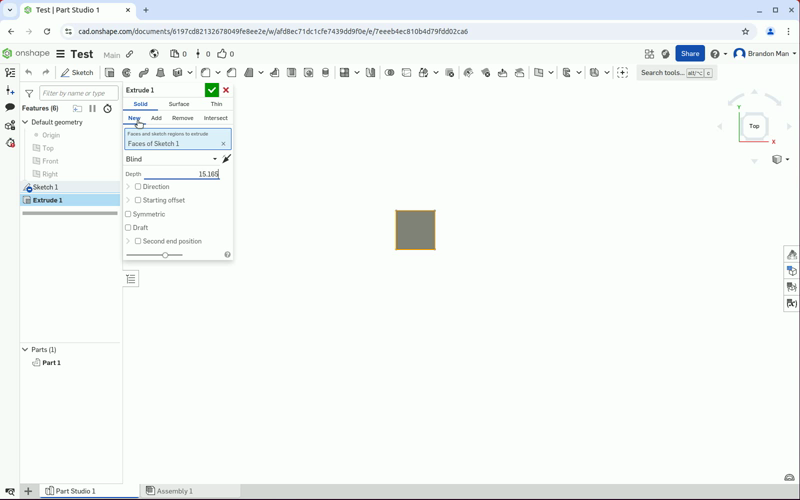
key(enter)
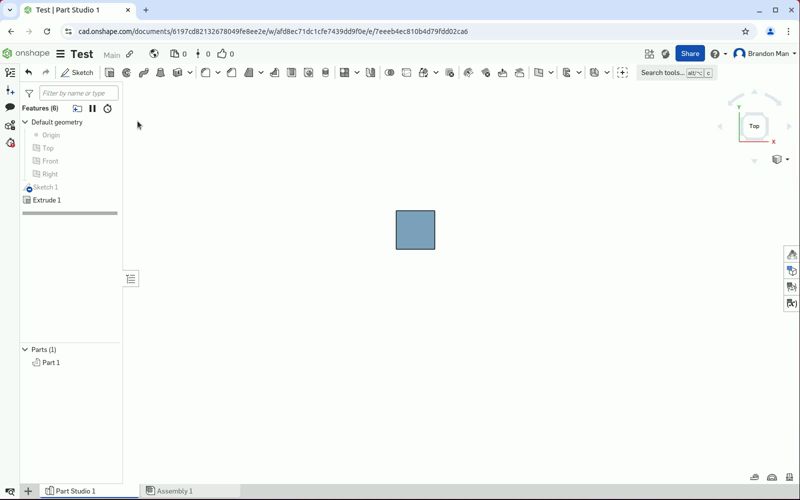
key(shift+h)
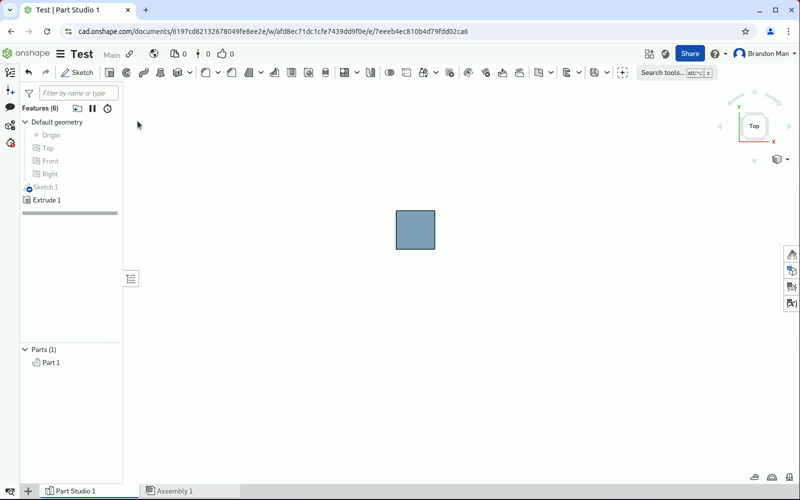
key(shift+h)
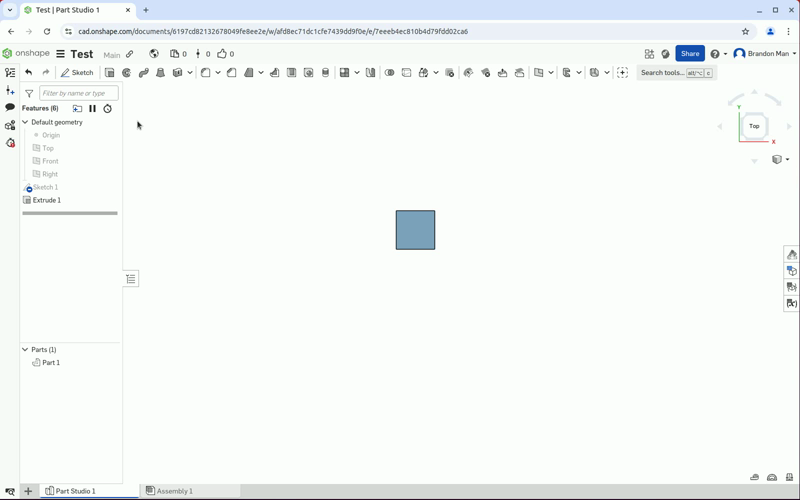
mouse_move(73, 189)
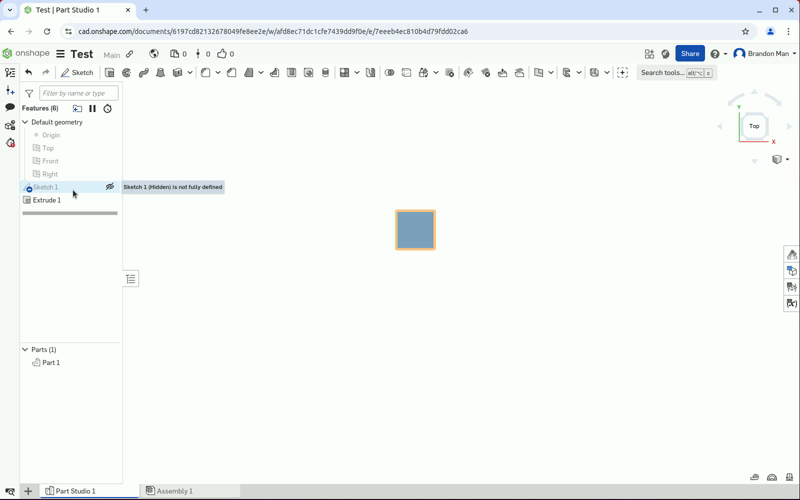
click(73, 189)
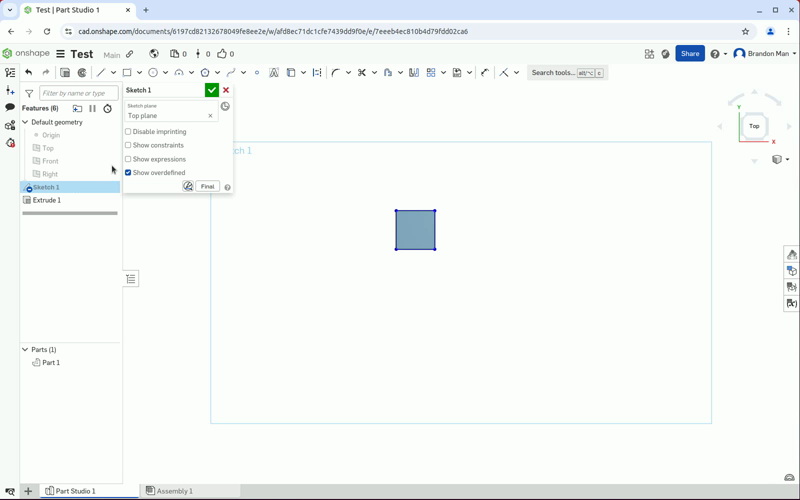
mouse_move(229, 92)
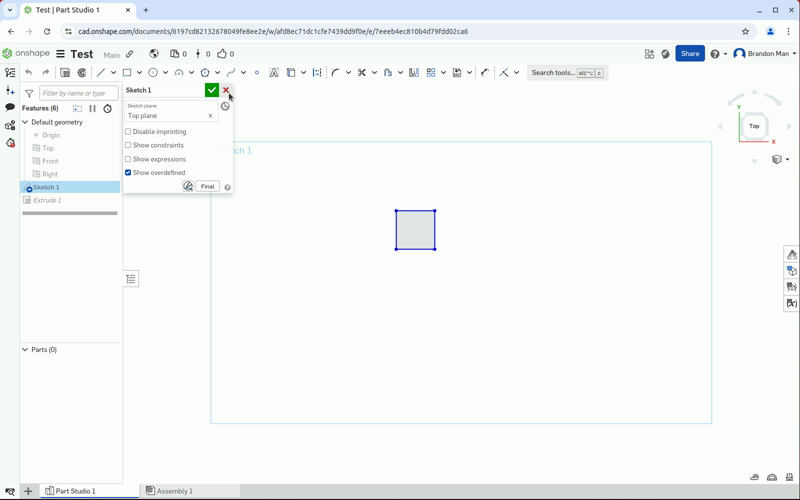
click(229, 92)
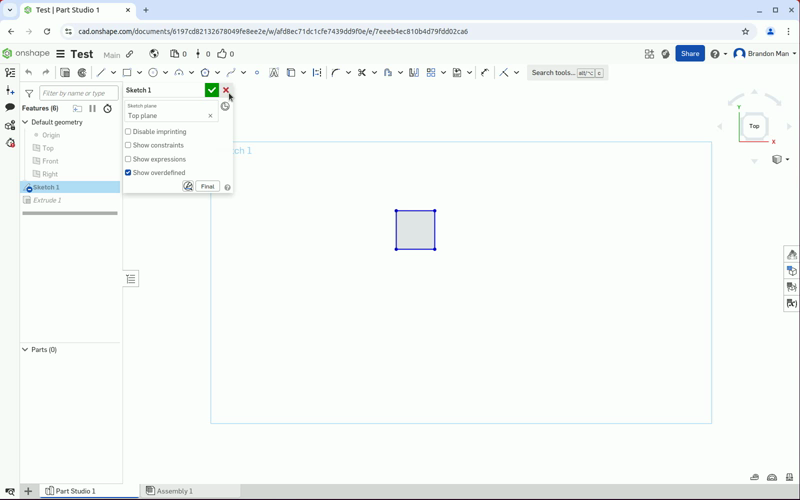
key(shift+s)
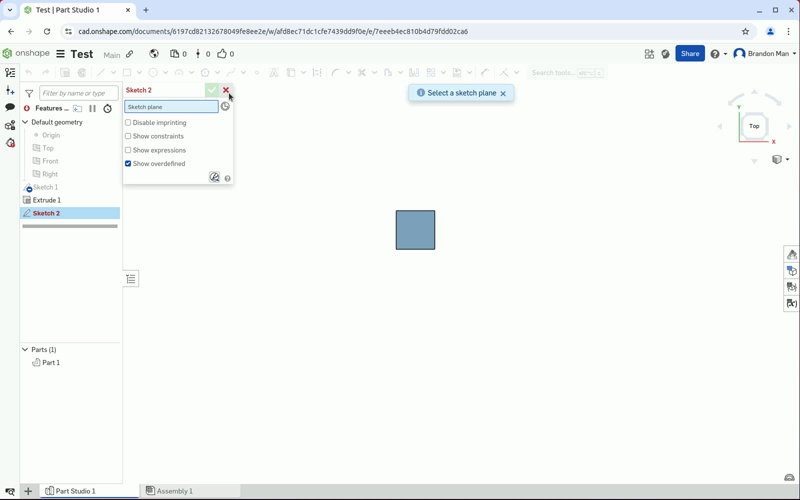
mouse_move(73, 150)
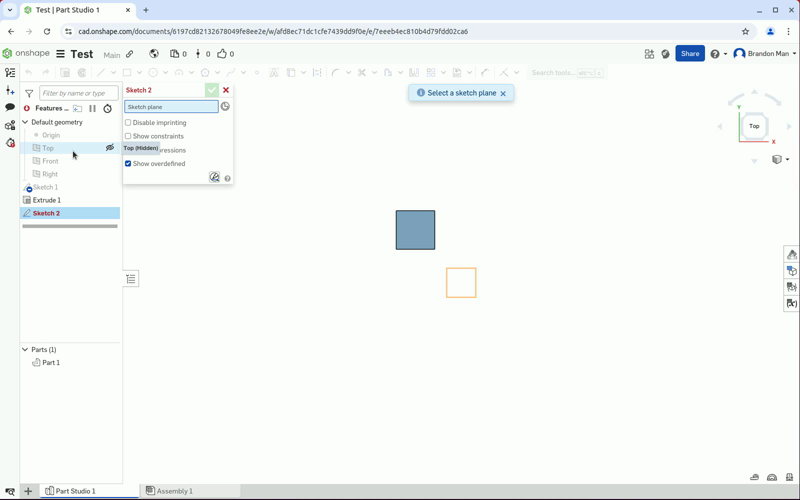
click(73, 150)
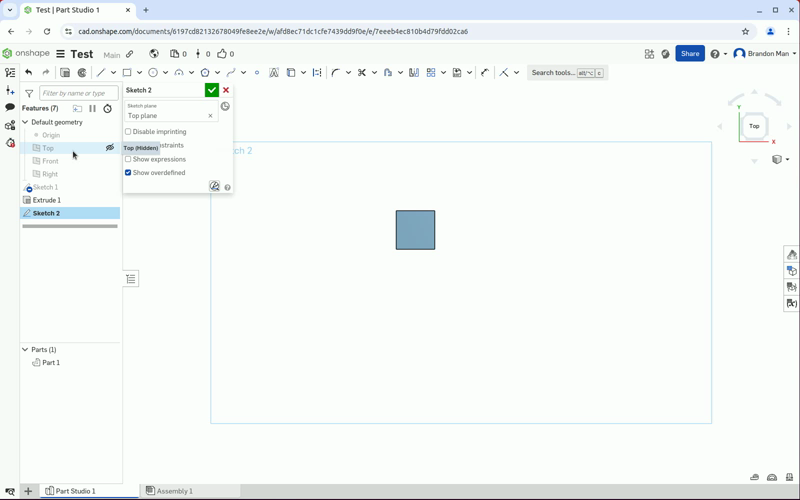
mouse_move(73, 352)
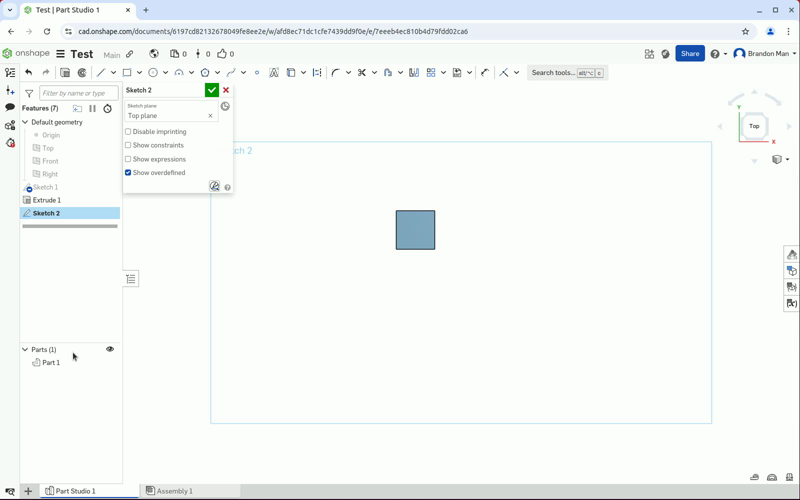
key(y)
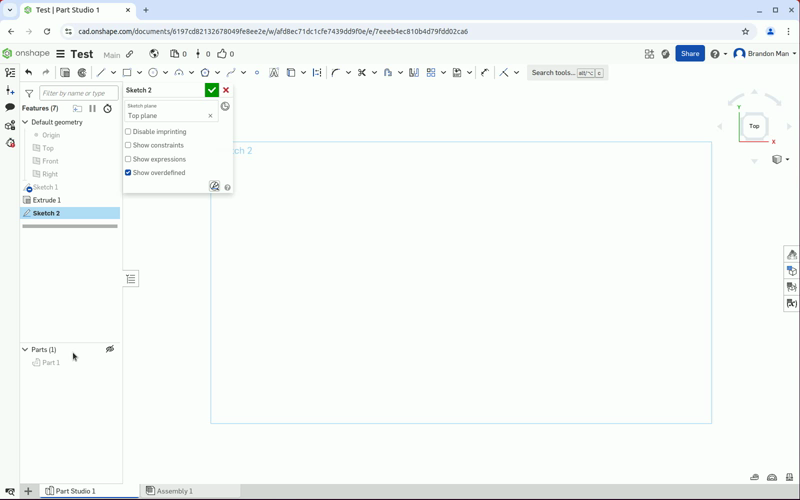
key(l)
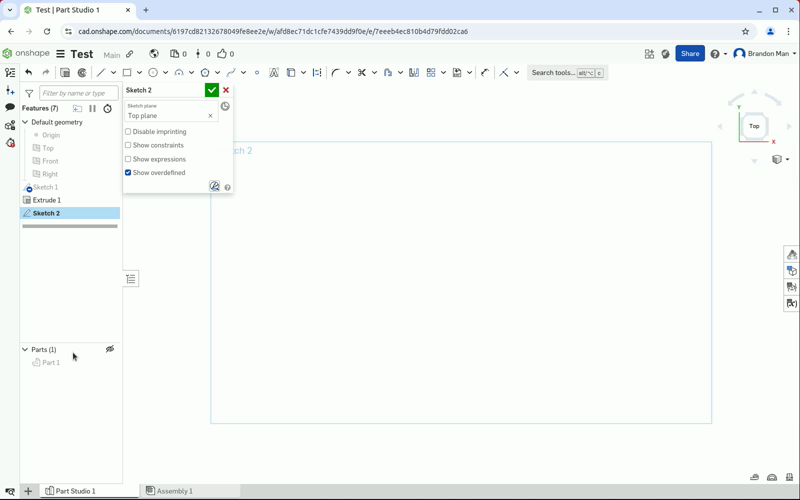
key_down(shift)
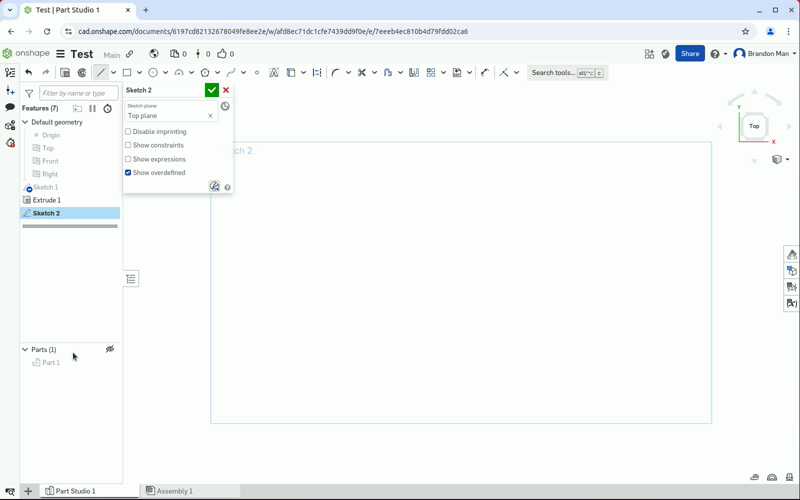
mouse_move(396, 249)
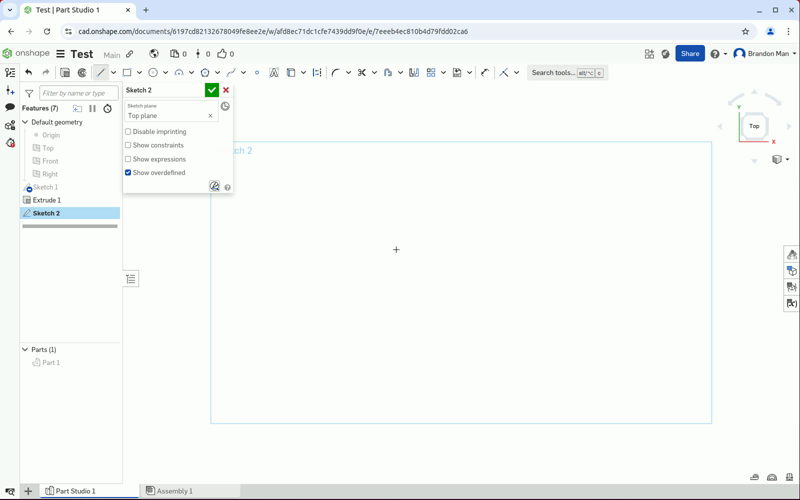
click(396, 249)
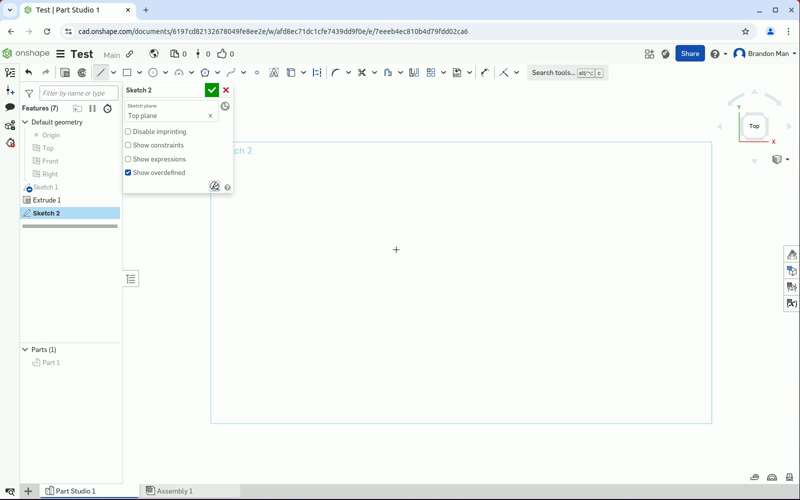
key_up(shift)
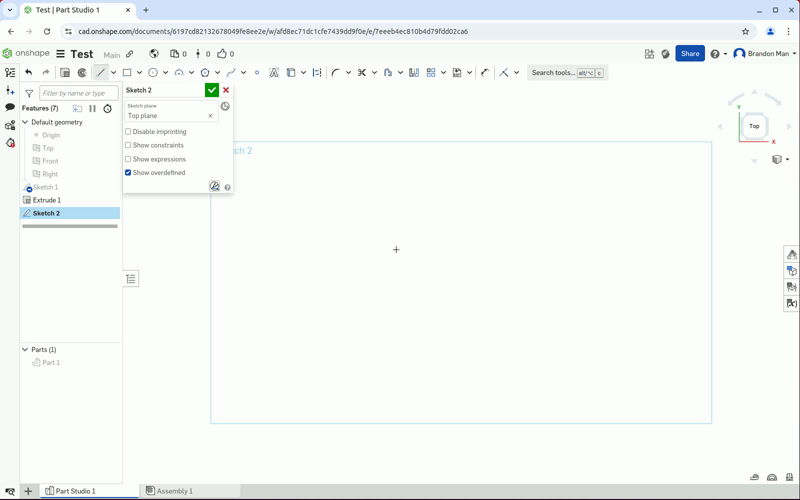
key_down(shift)
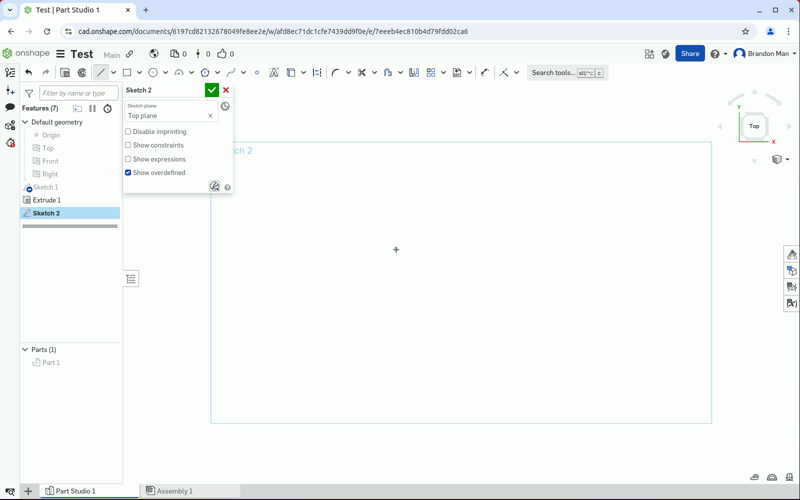
mouse_move(426, 249)
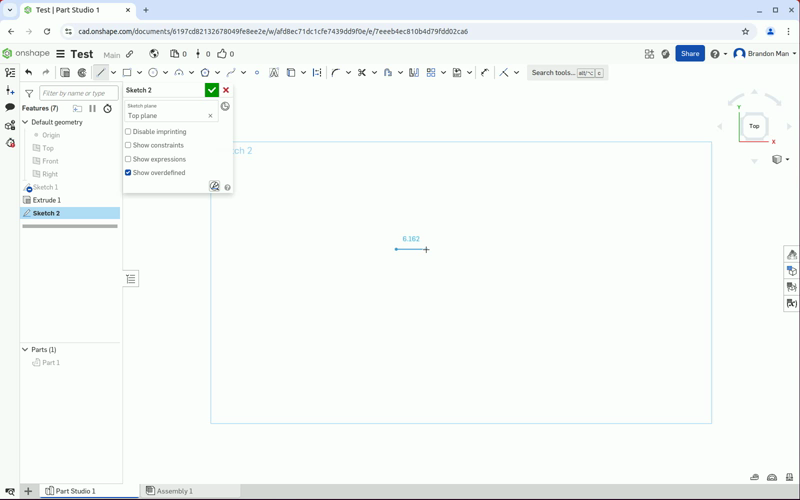
mouse_move(434, 249)
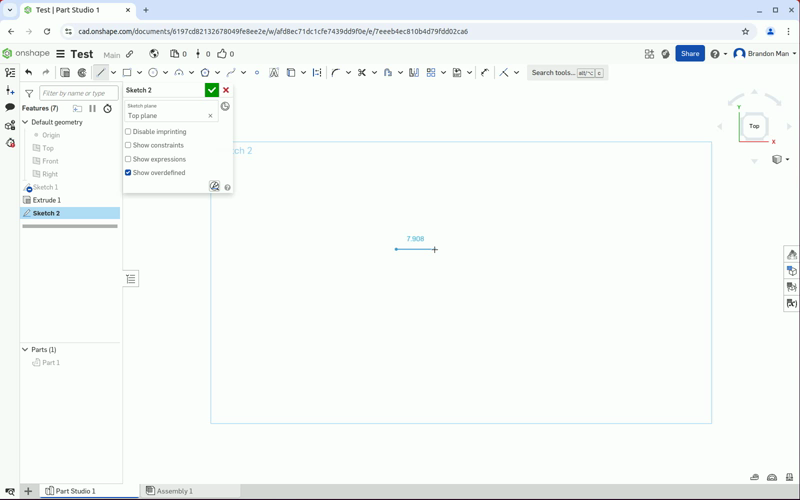
click(434, 249)
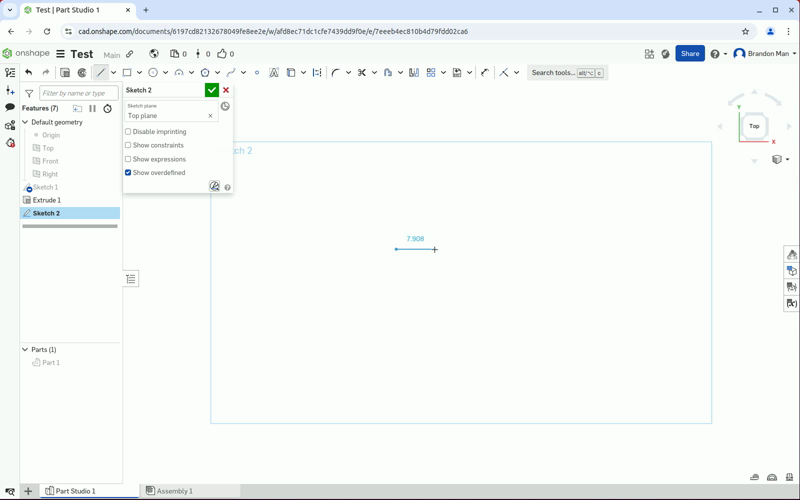
key_up(shift)
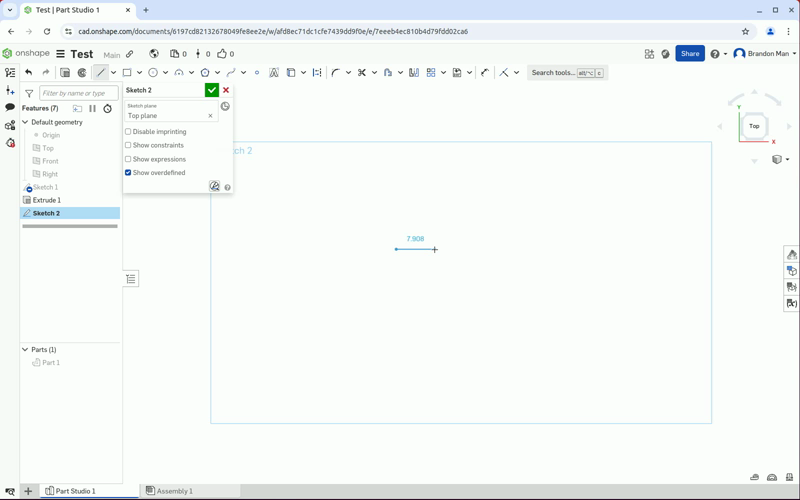
key_down(shift)
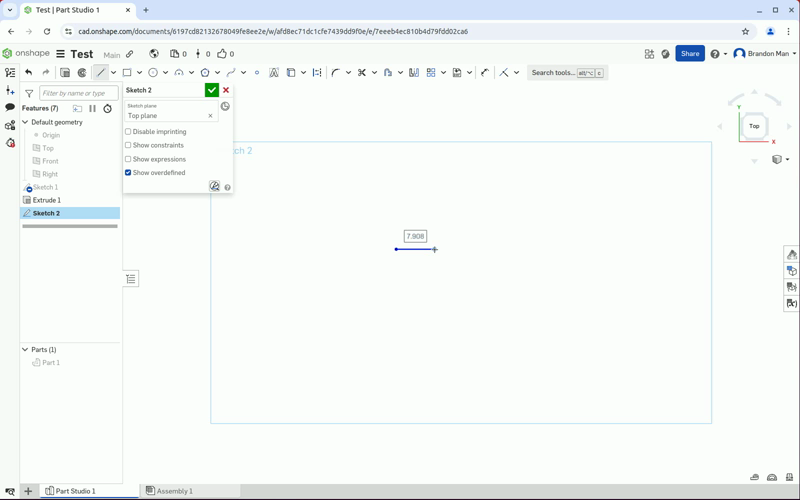
mouse_move(464, 249)
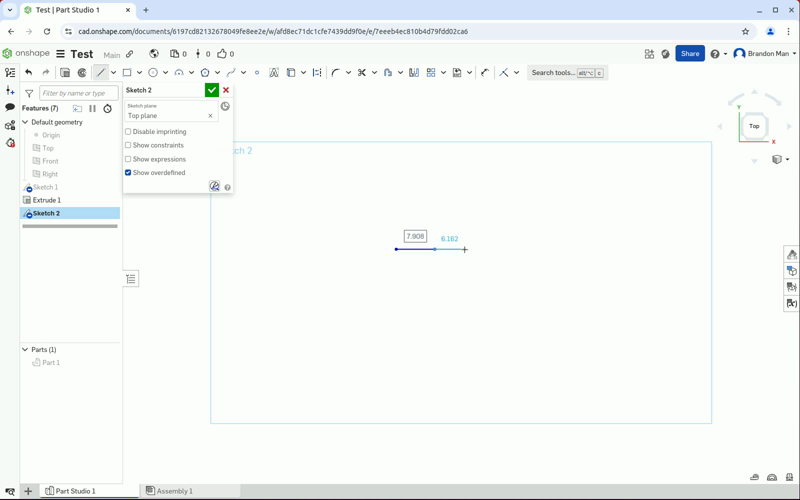
mouse_move(434, 210)
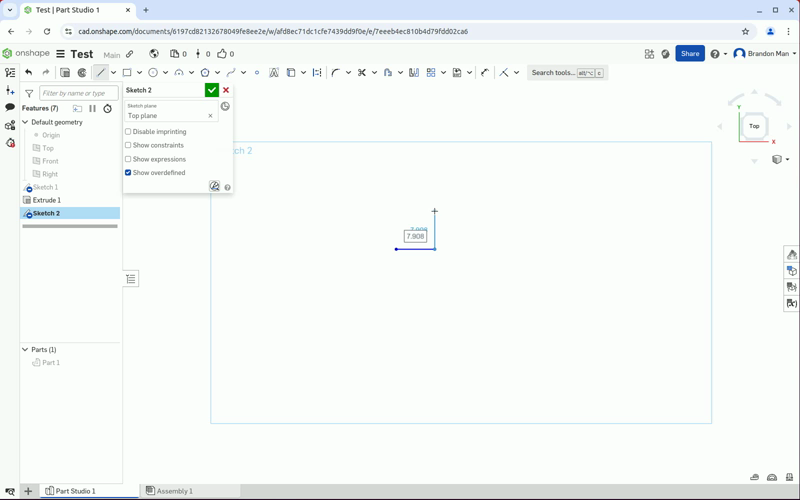
click(434, 210)
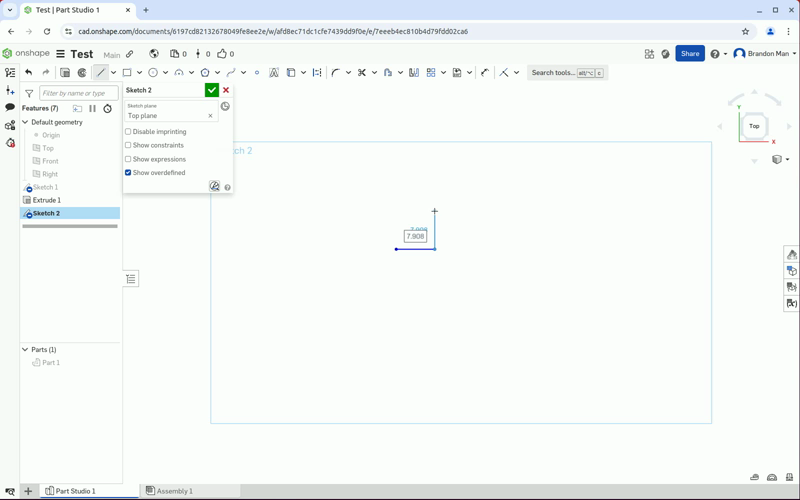
key_up(shift)
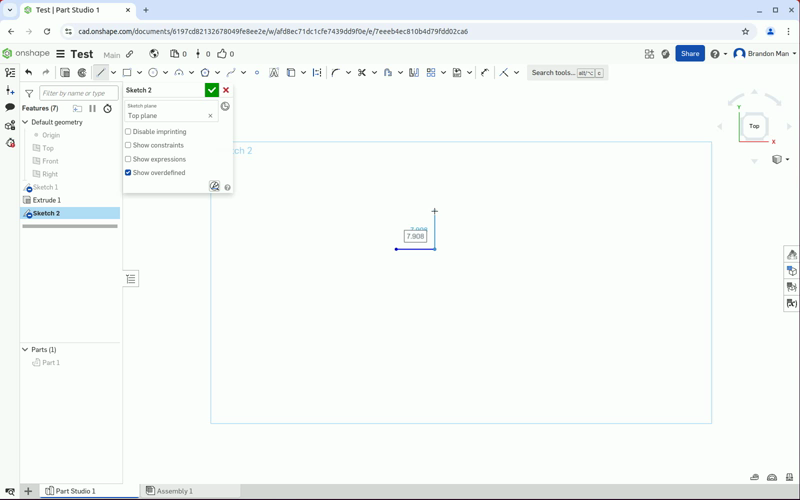
key_down(shift)
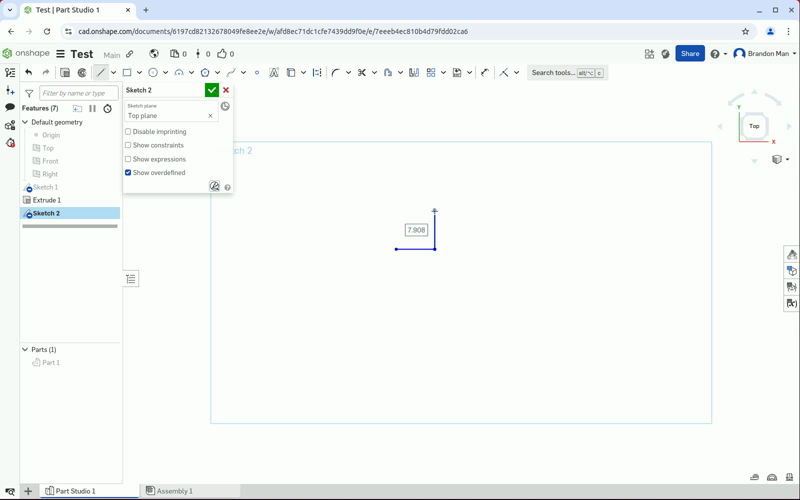
mouse_move(464, 210)
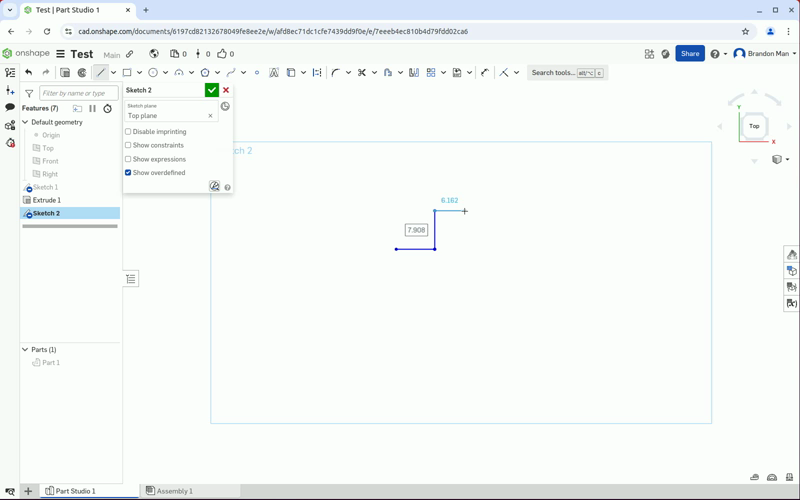
mouse_move(396, 210)
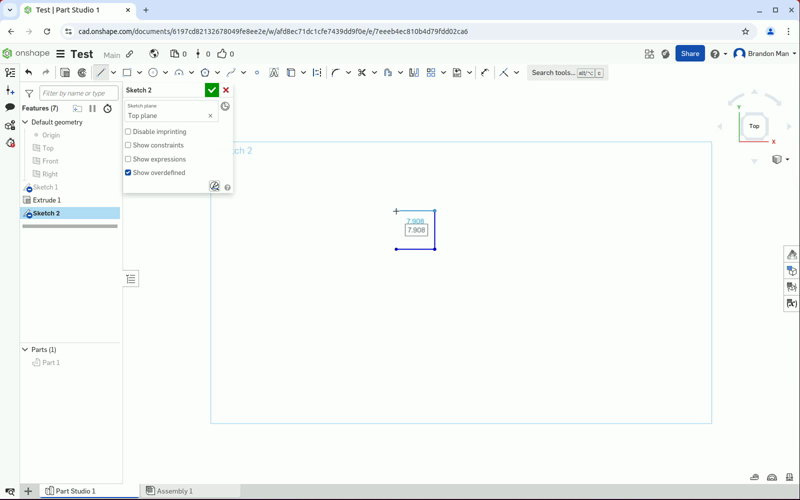
click(396, 210)
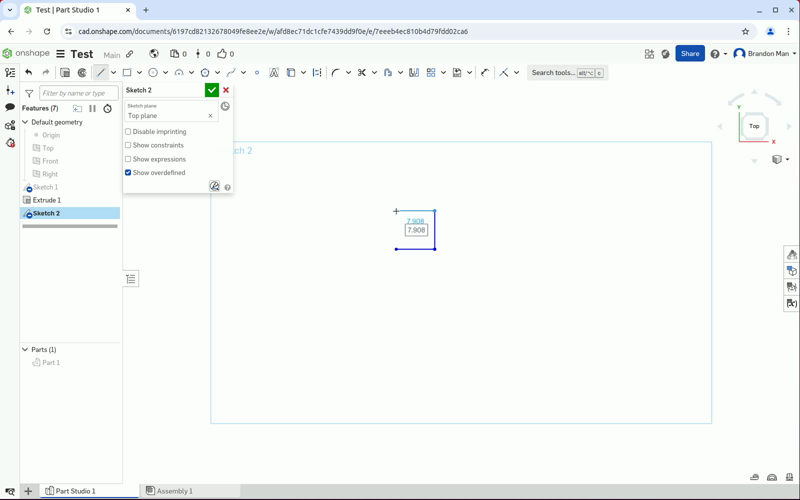
key_up(shift)
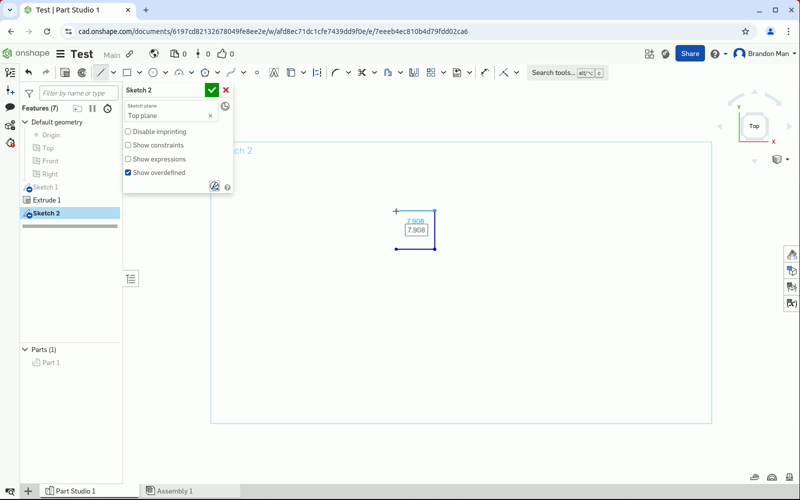
mouse_move(426, 210)
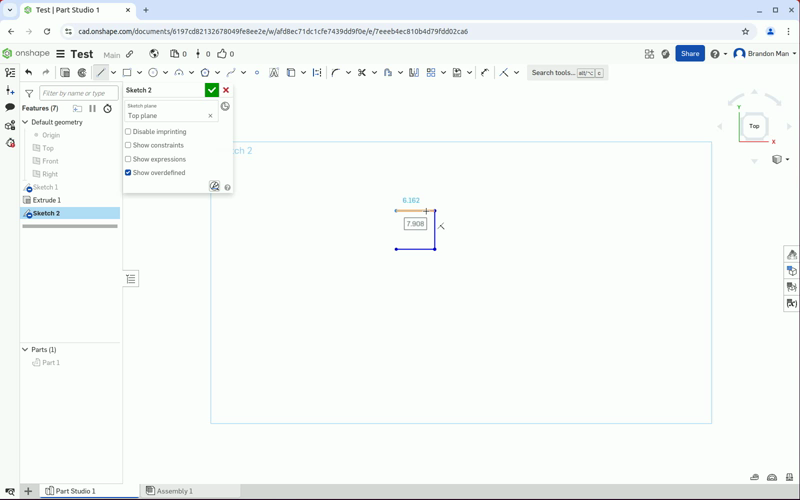
key_down(shift)
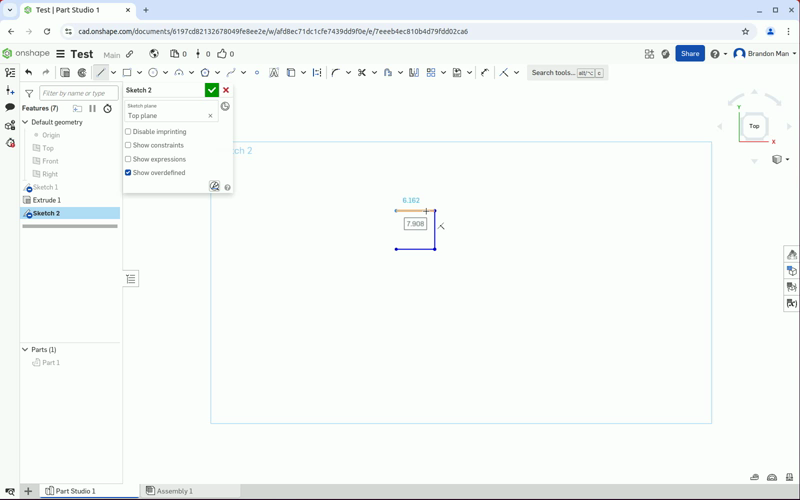
mouse_move(396, 249)
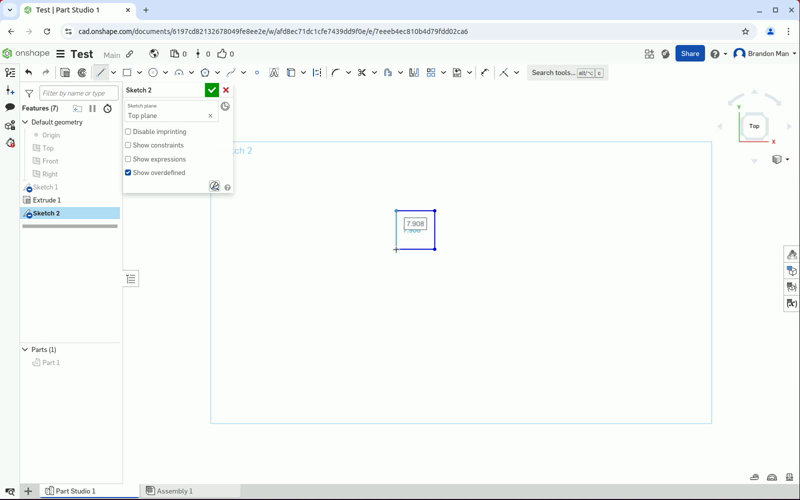
key_up(shift)
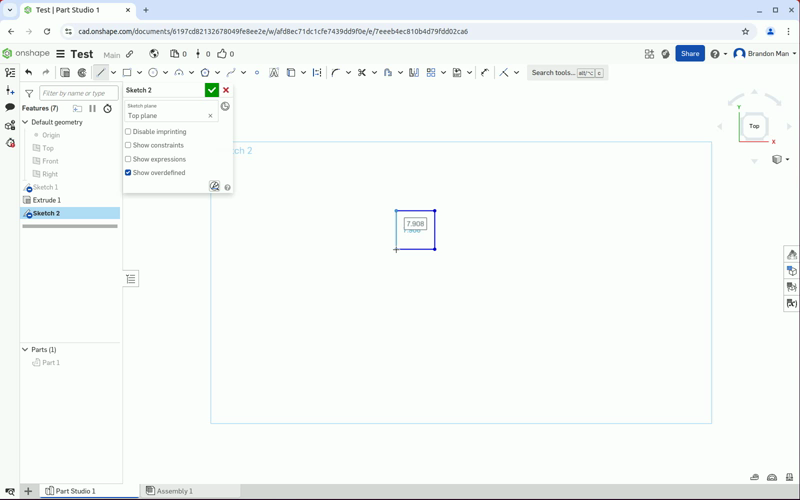
click(396, 249)
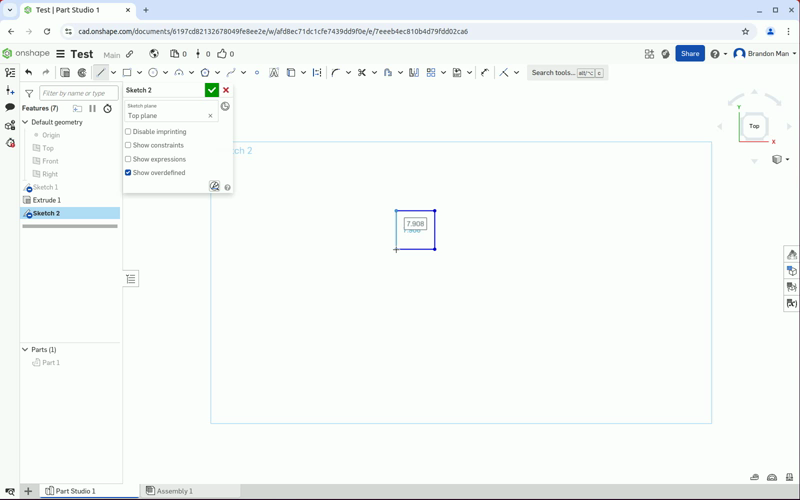
key(esc)
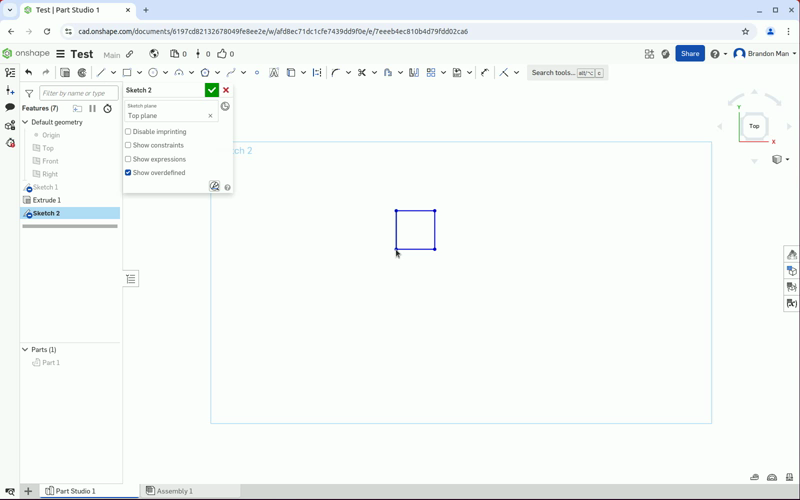
mouse_move(431, 247)
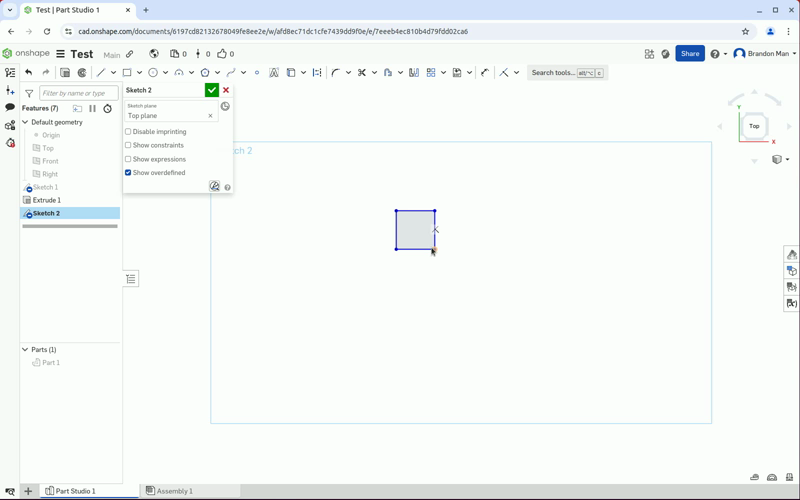
scroll(6)
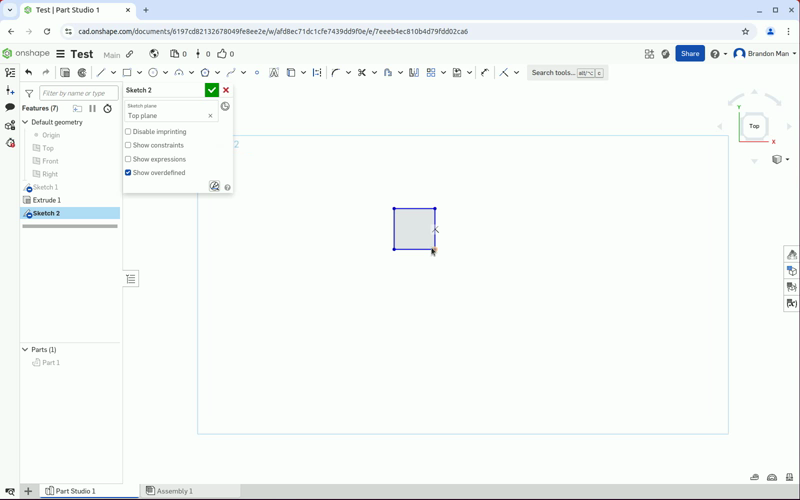
scroll(6)
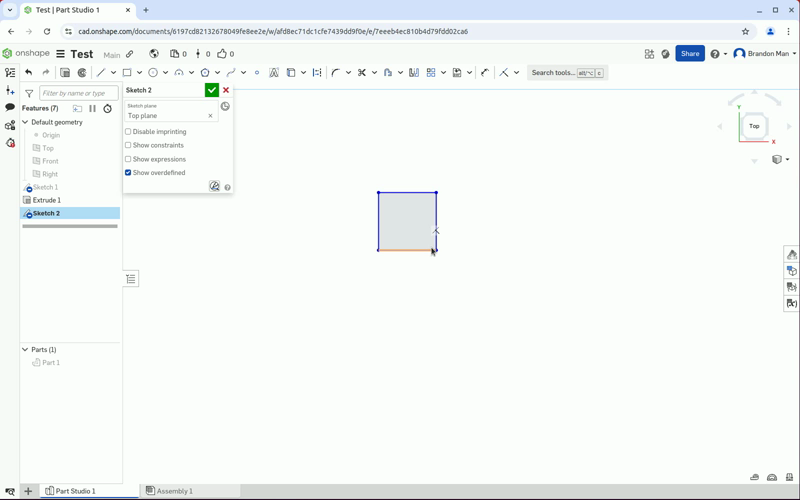
scroll(6)
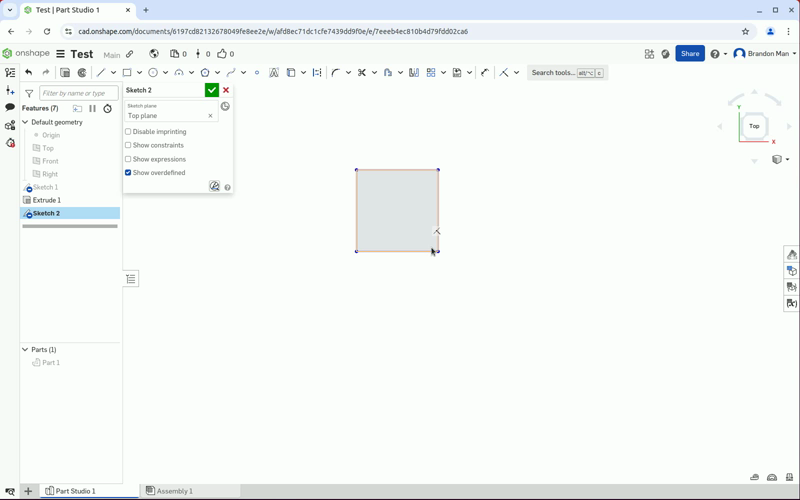
scroll(6)
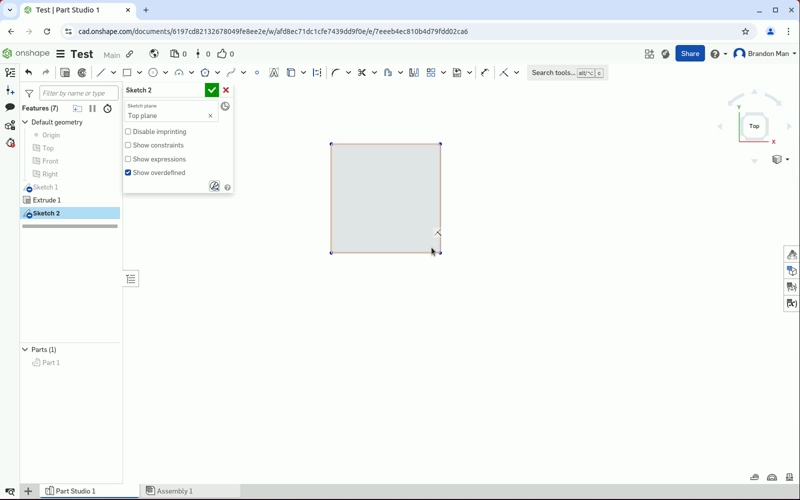
scroll(6)
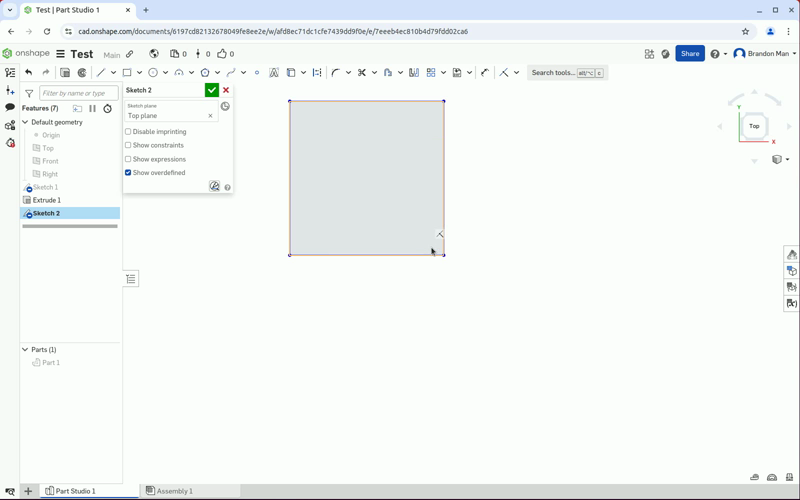
scroll(6)
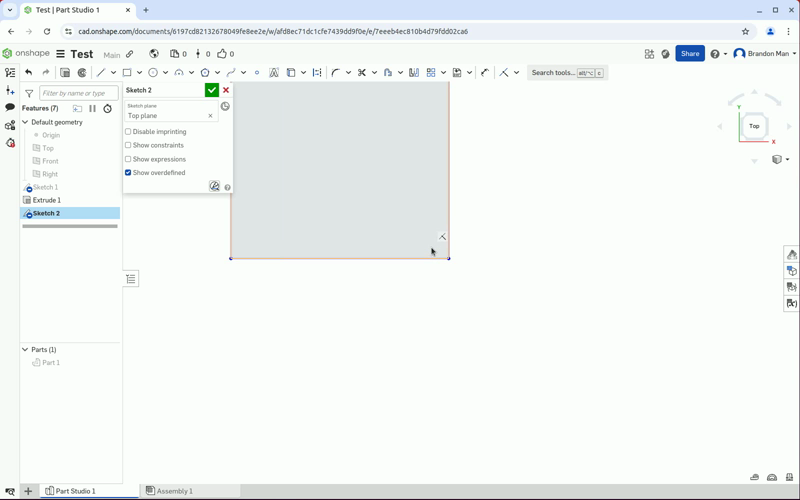
scroll(6)
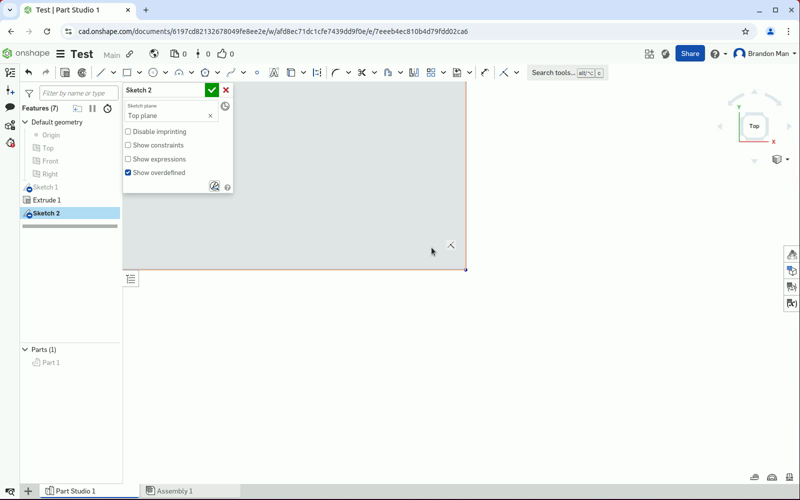
click(431, 247)
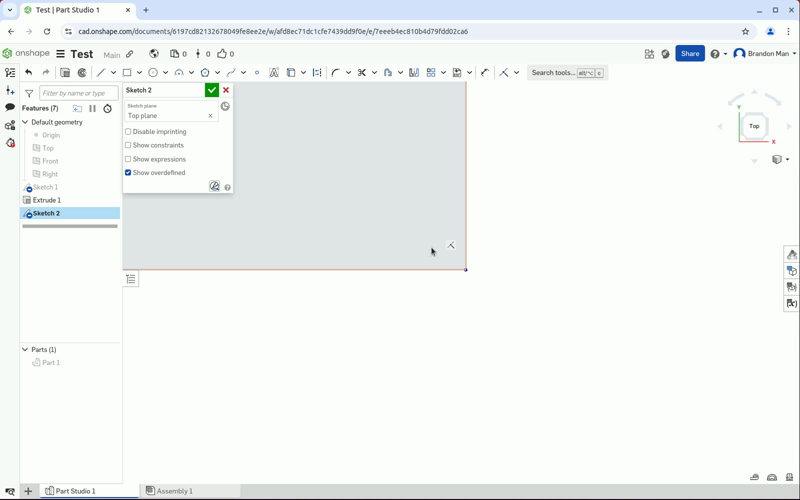
scroll(-6)
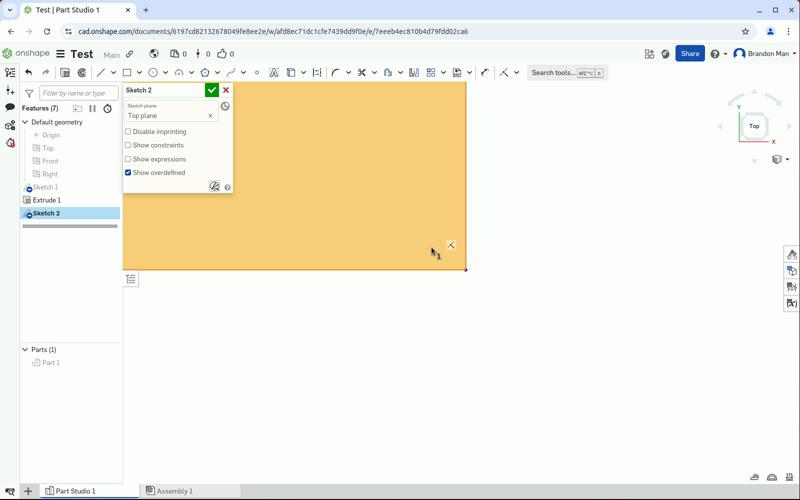
scroll(-6)
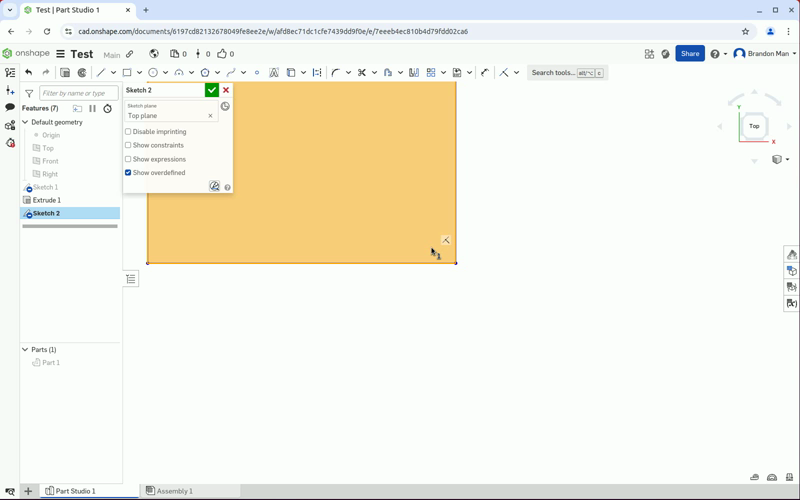
scroll(-6)
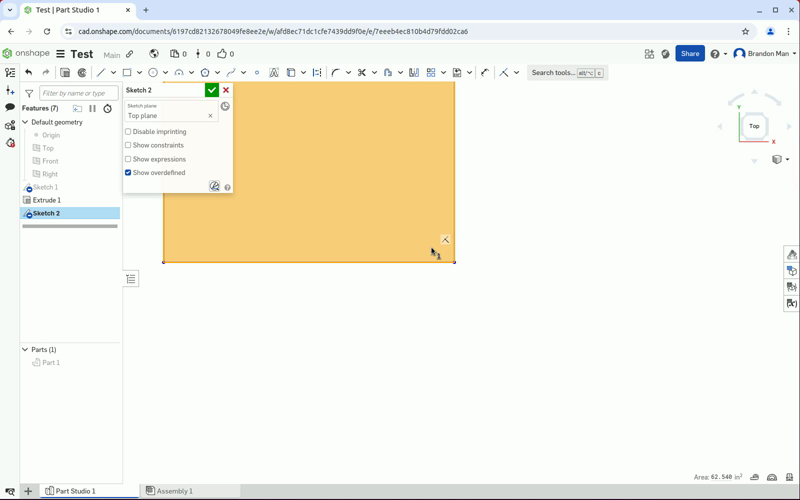
scroll(-6)
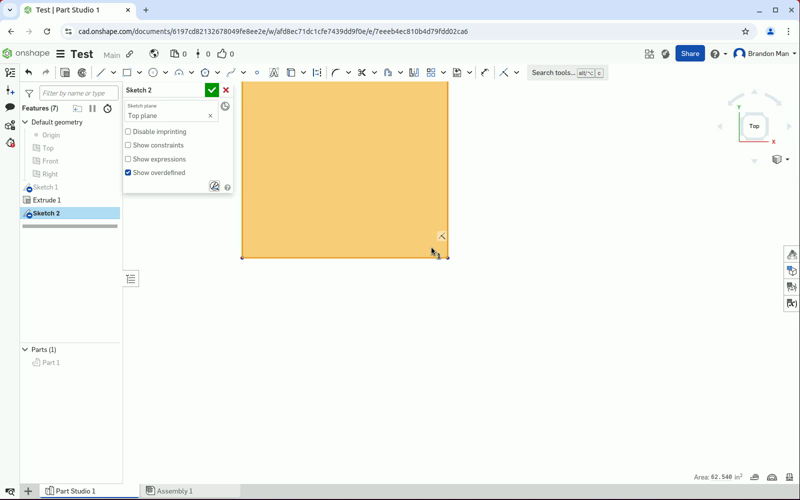
scroll(-6)
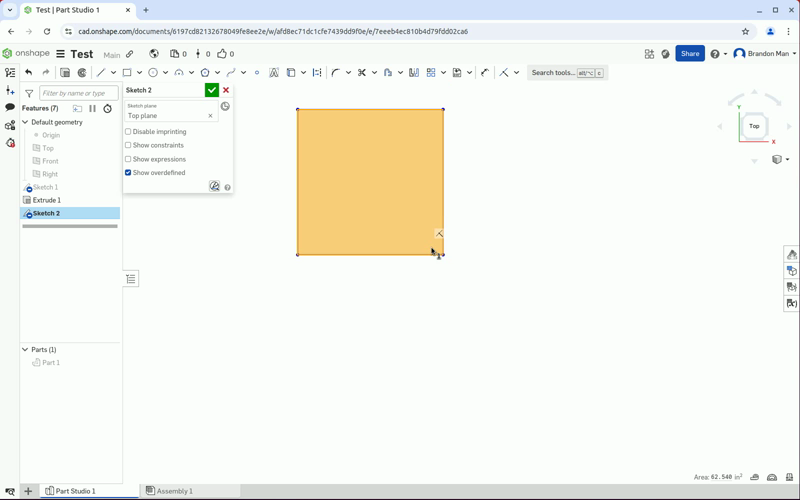
scroll(-6)
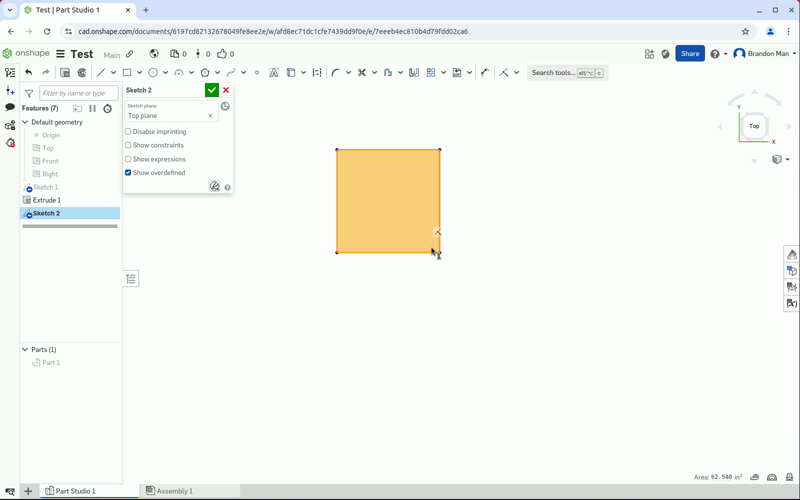
scroll(-6)
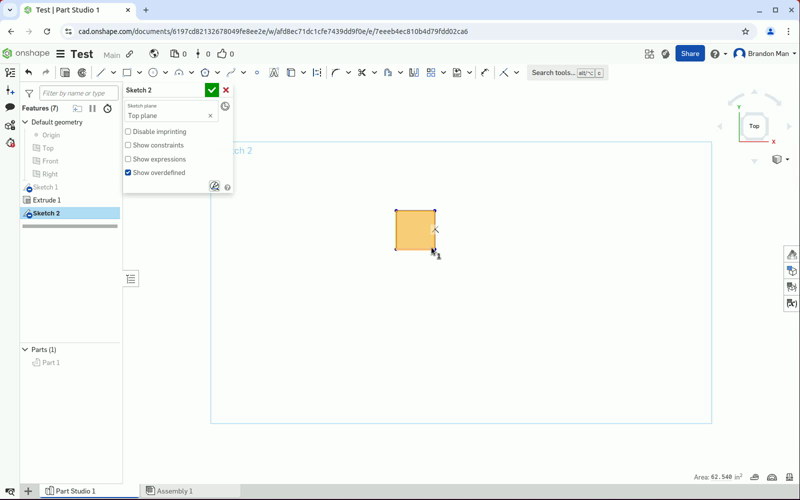
mouse_move(73, 352)
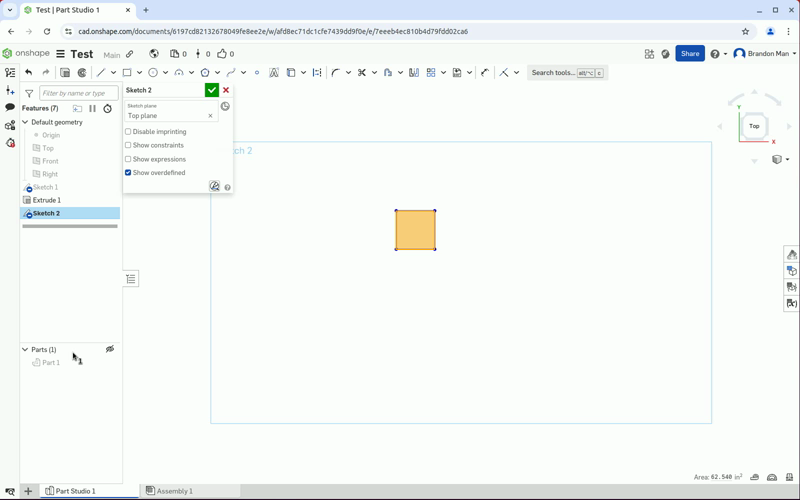
key(shift+y)
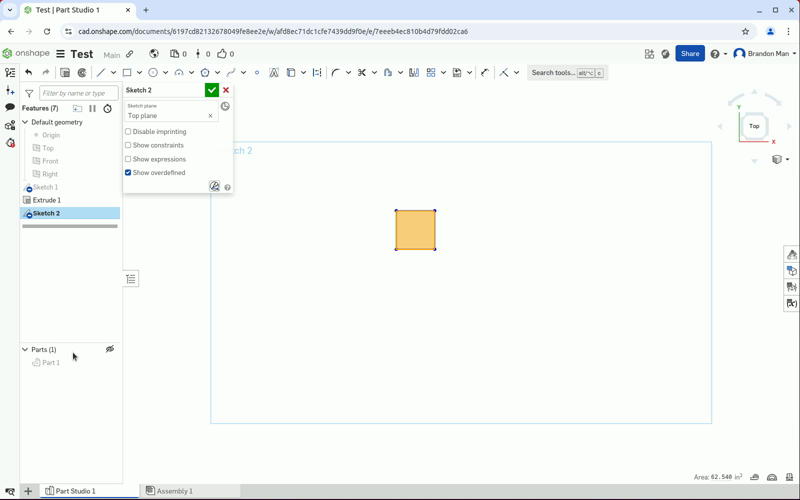
key(shift+e)
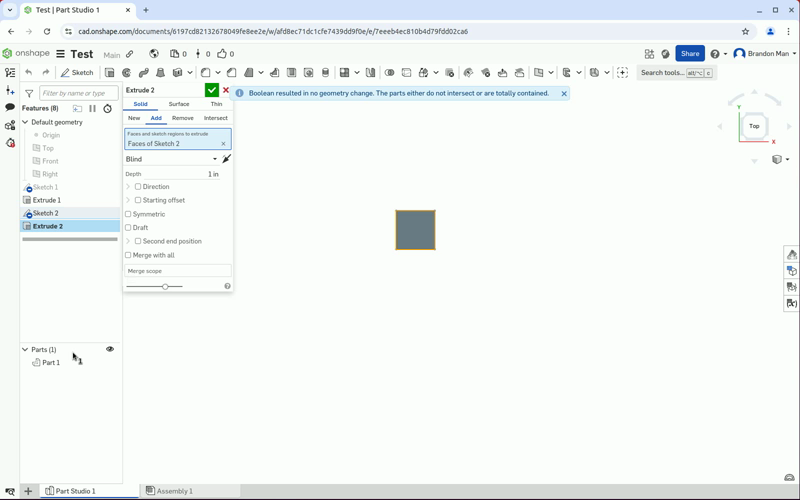
mouse_move(143, 106)
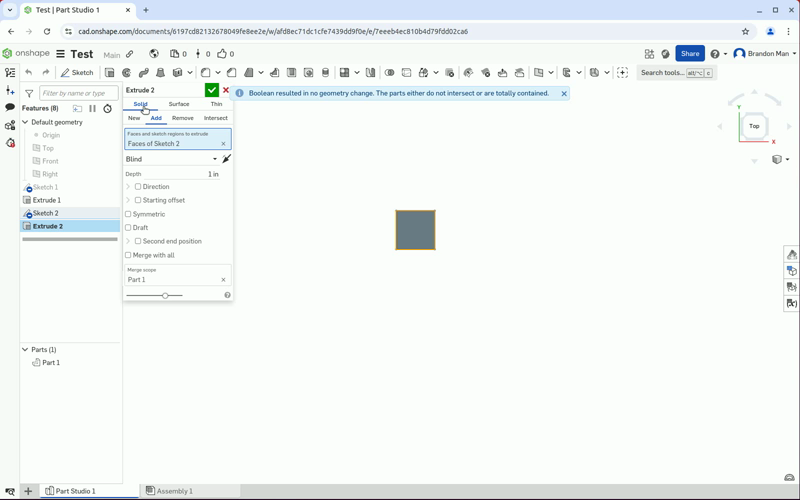
click(143, 106)
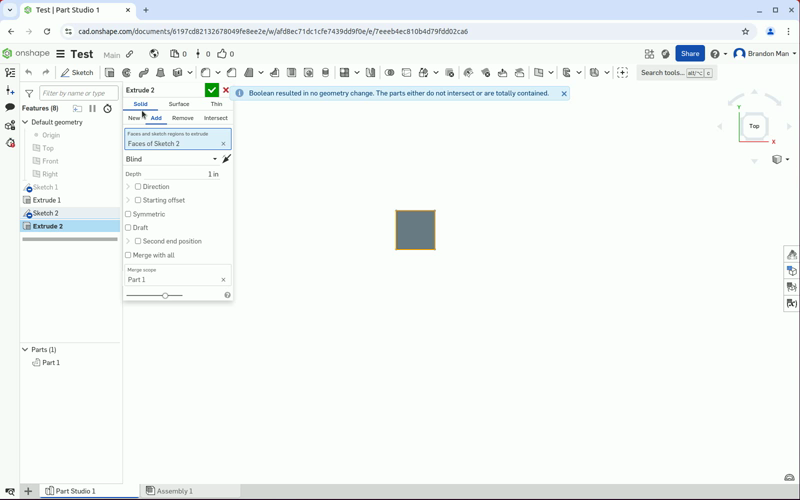
mouse_move(137, 120)
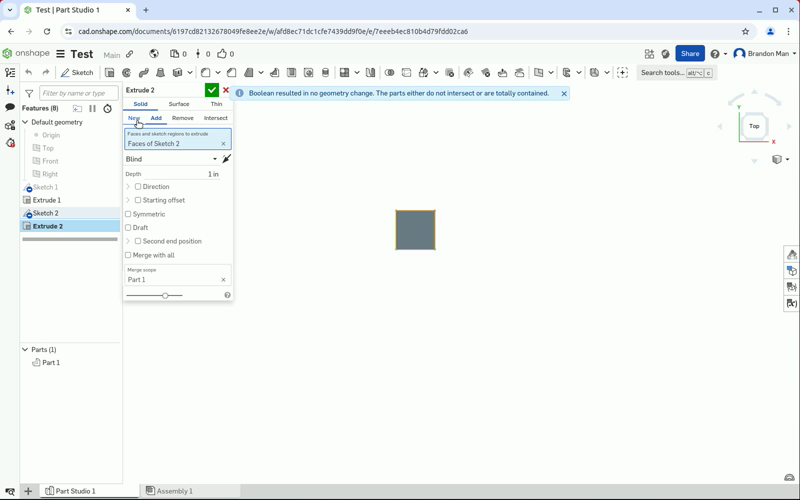
click(137, 120)
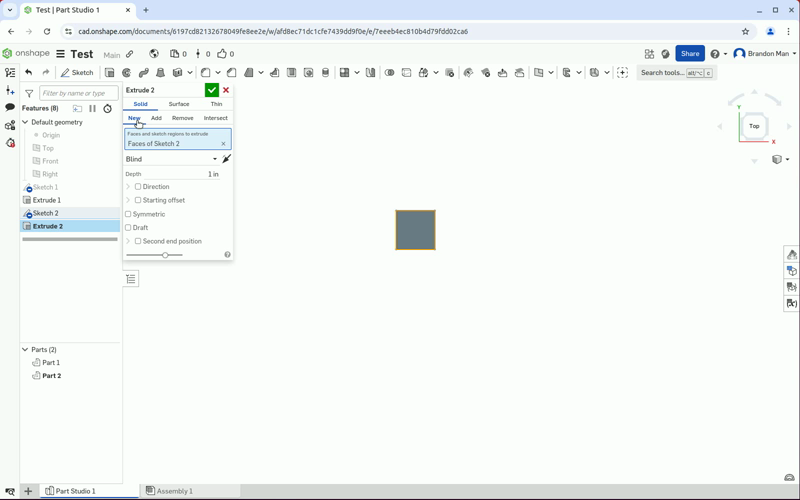
key(tab, 4)
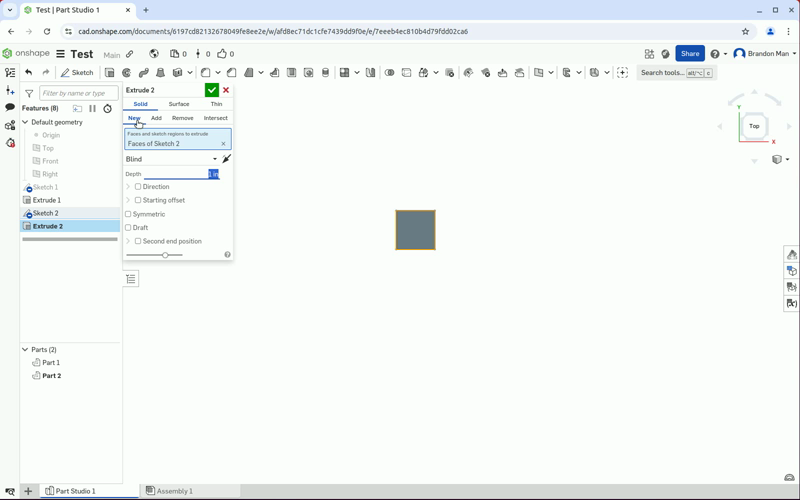
text(3.851)
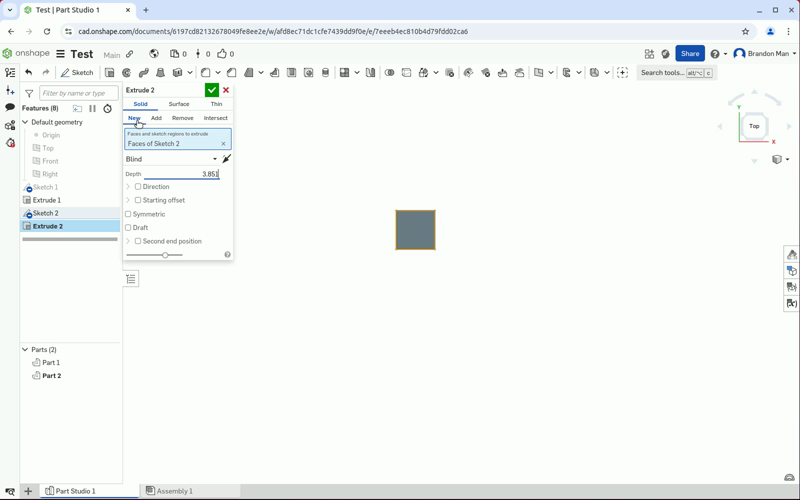
key(enter)
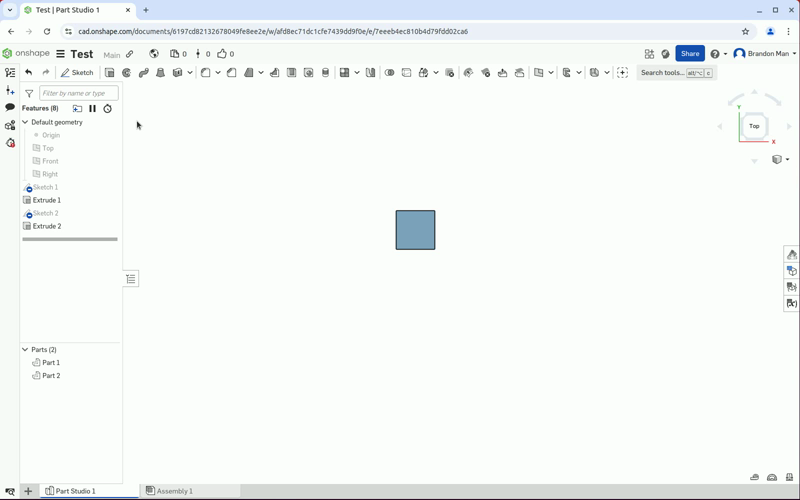
key(shift+h)
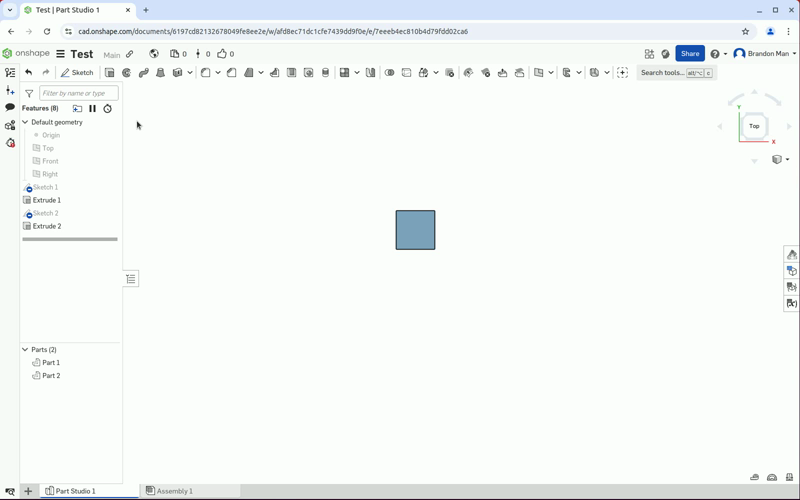
key(shift+h)
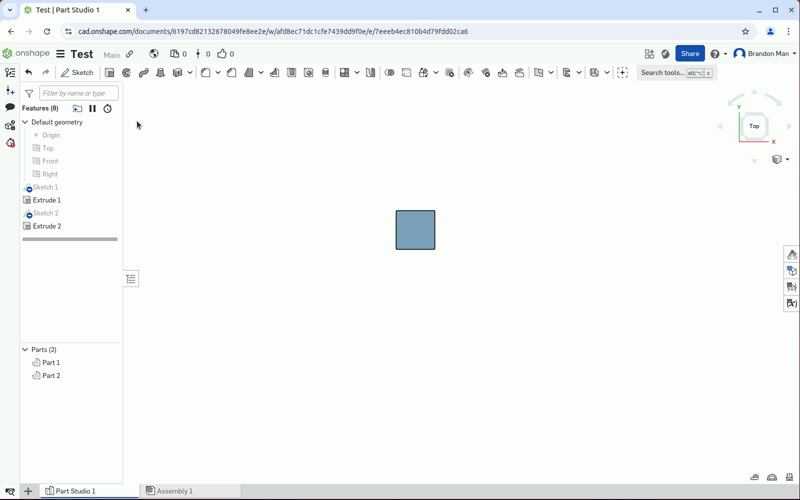
mouse_move(73, 189)
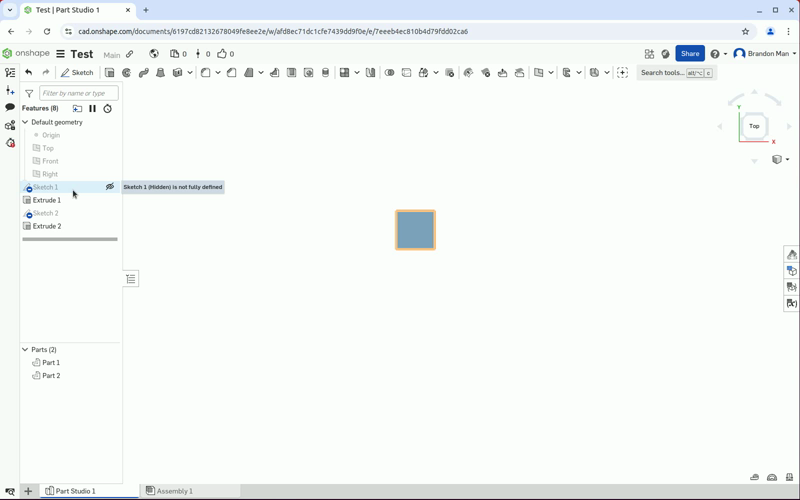
click(73, 189)
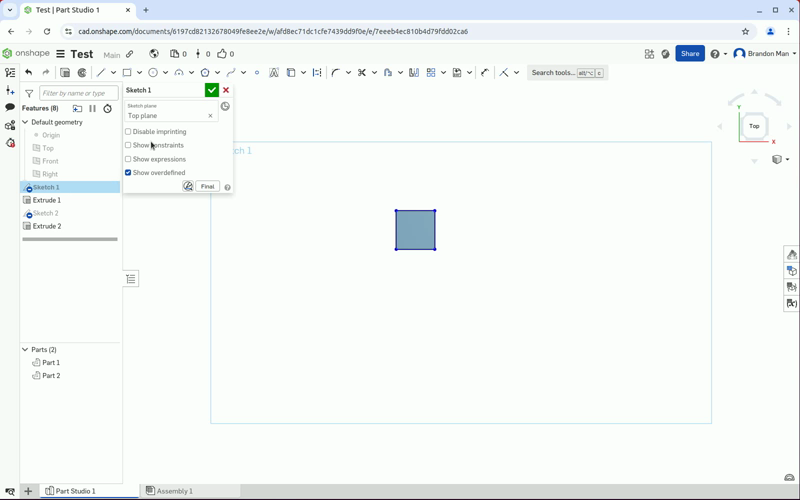
mouse_move(229, 92)
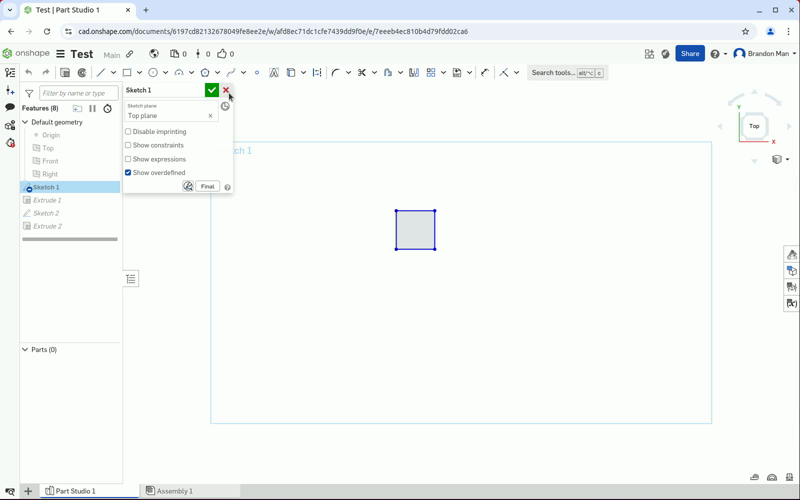
click(229, 92)
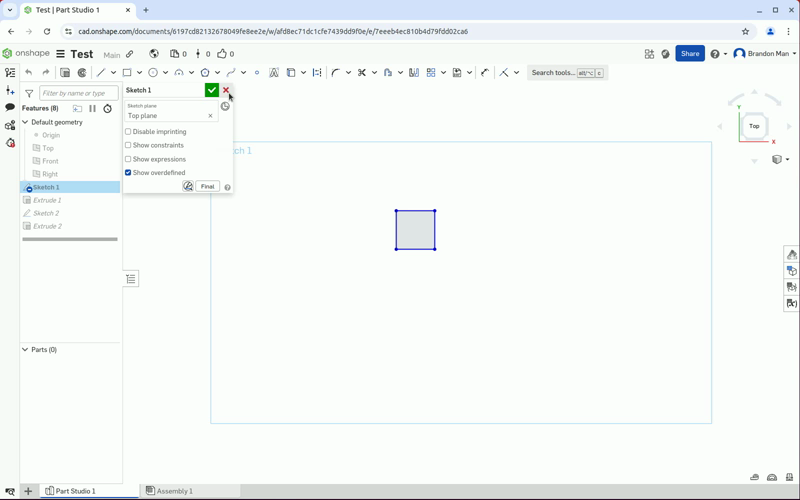
key(shift+s)
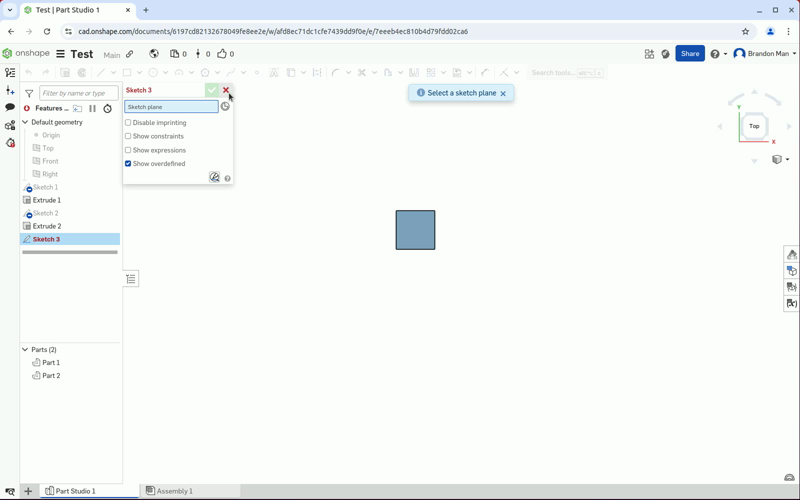
mouse_move(73, 150)
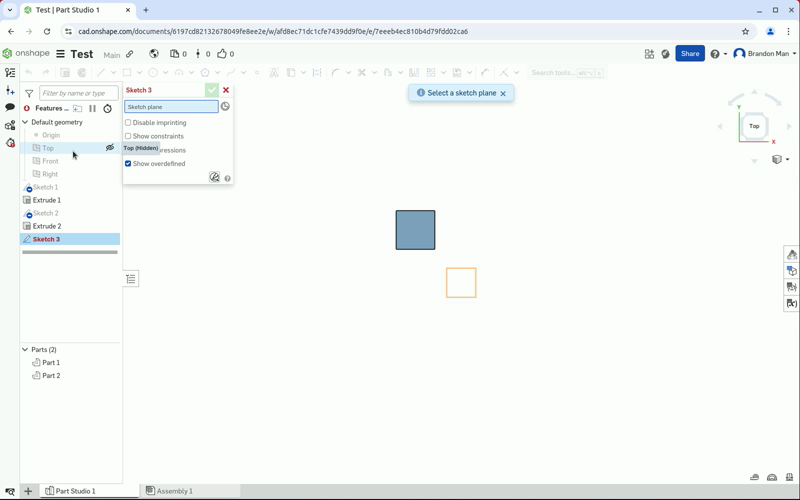
click(73, 150)
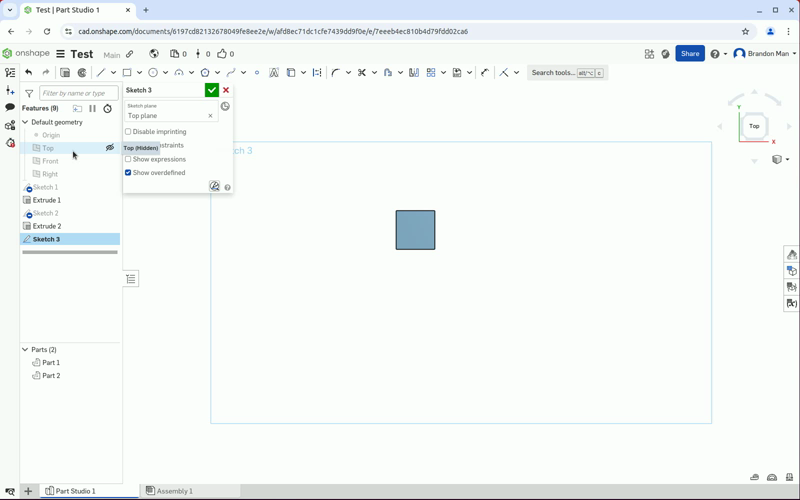
mouse_move(73, 352)
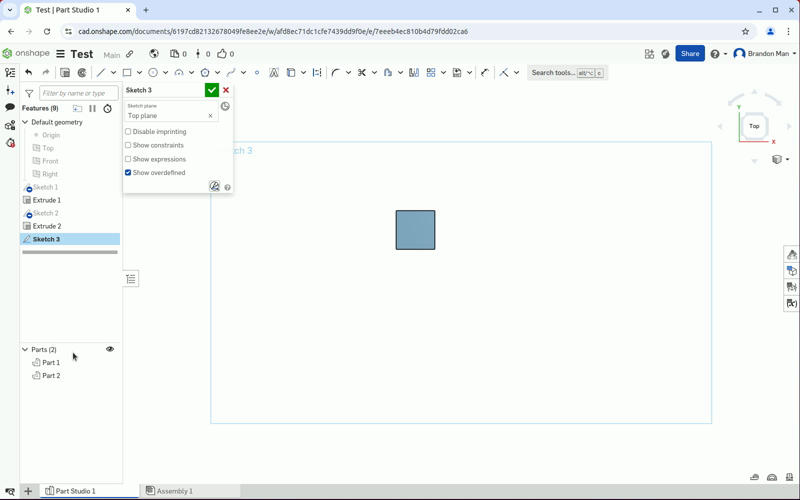
key(y)
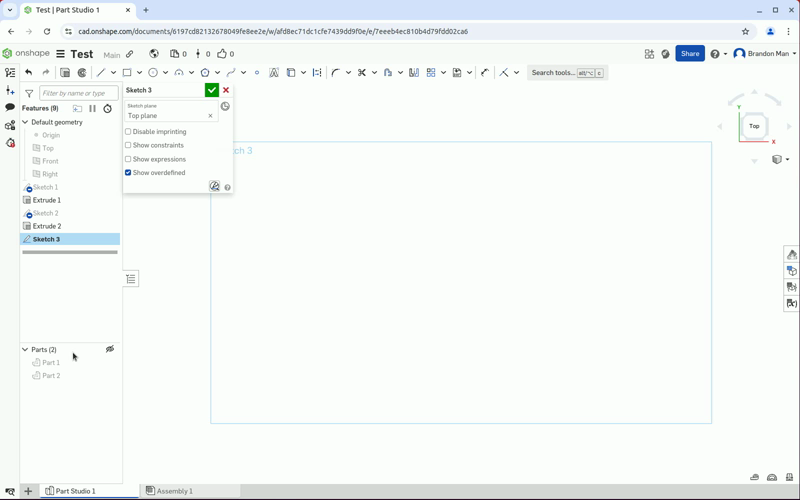
key(l)
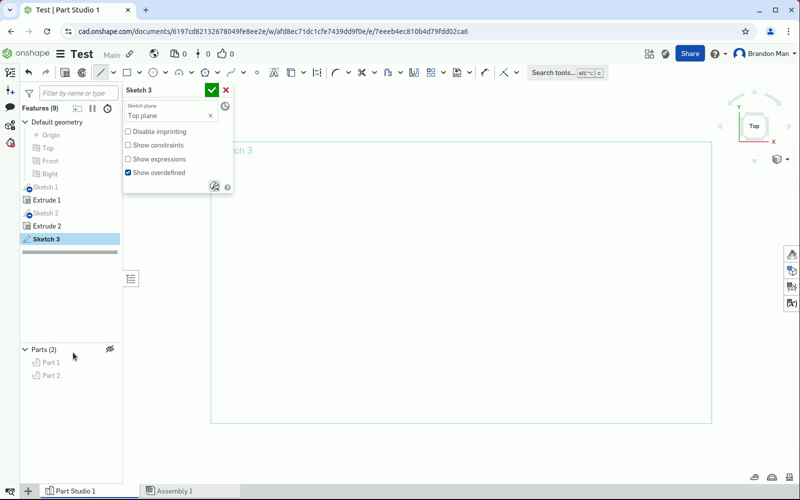
key_down(shift)
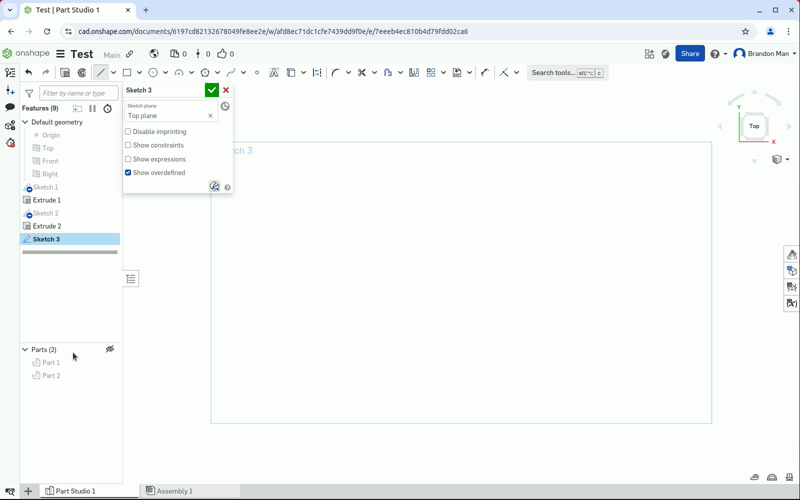
mouse_move(396, 212)
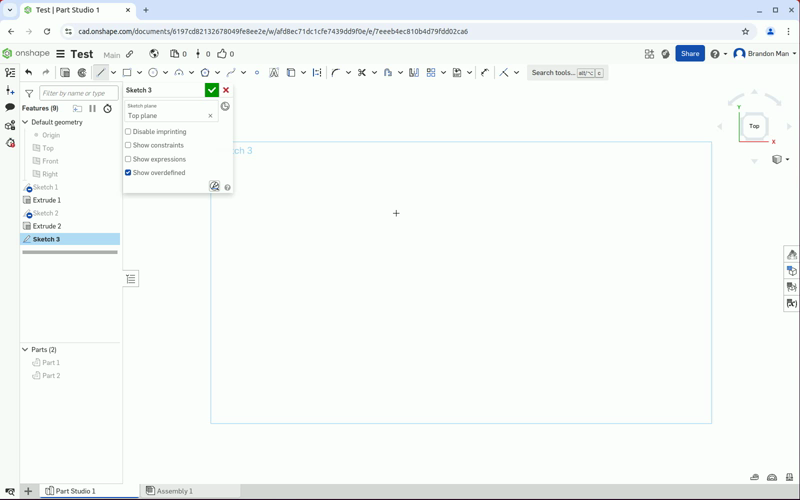
click(396, 212)
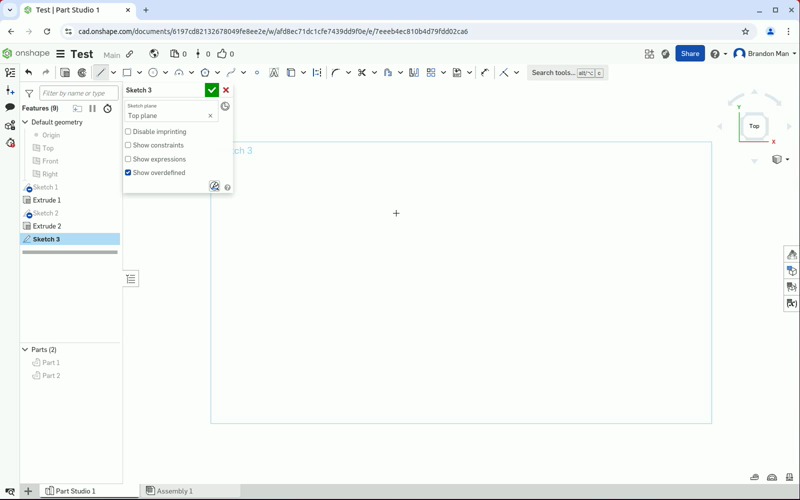
key_up(shift)
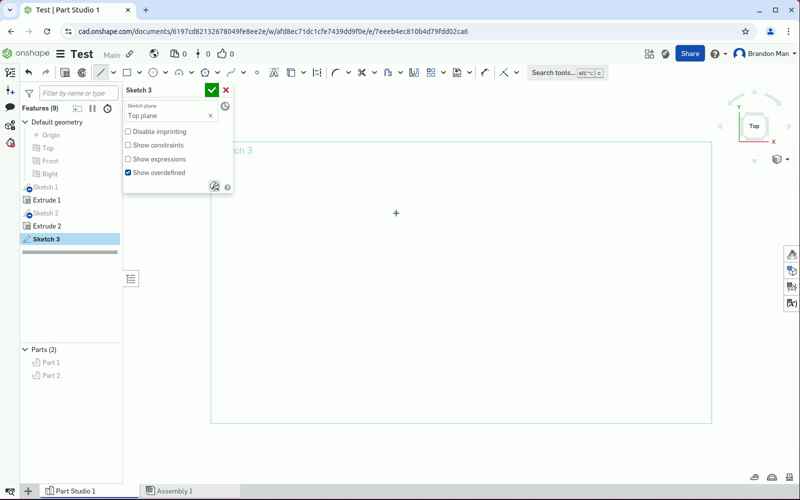
key_down(shift)
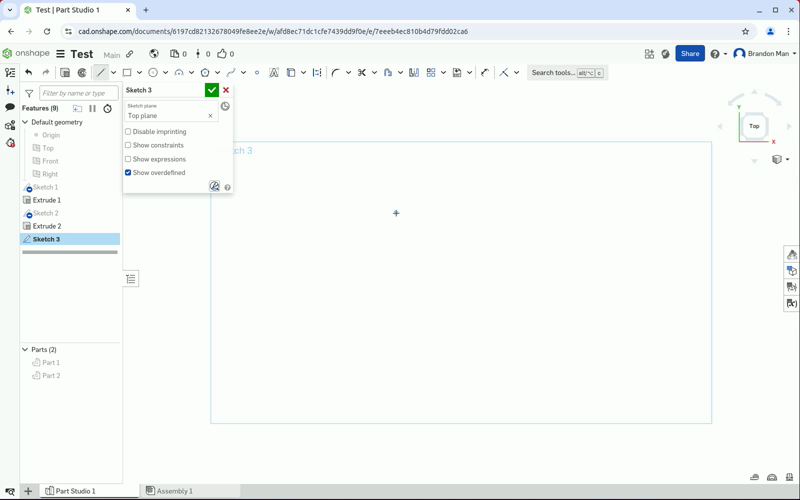
mouse_move(426, 212)
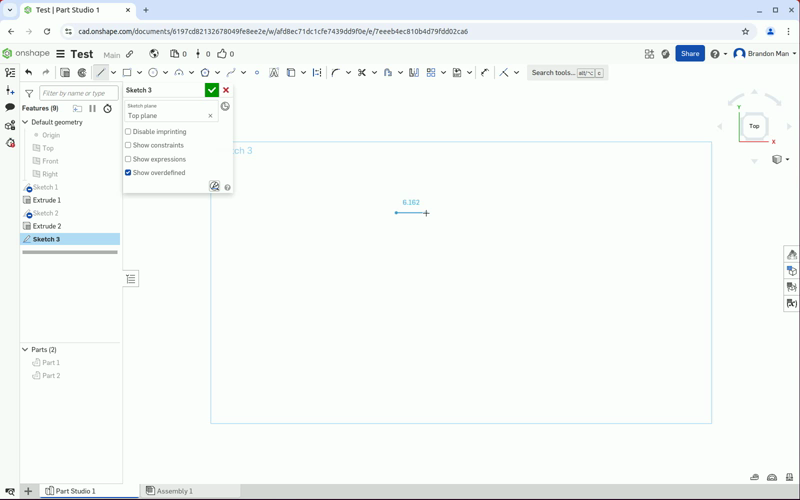
mouse_move(433, 212)
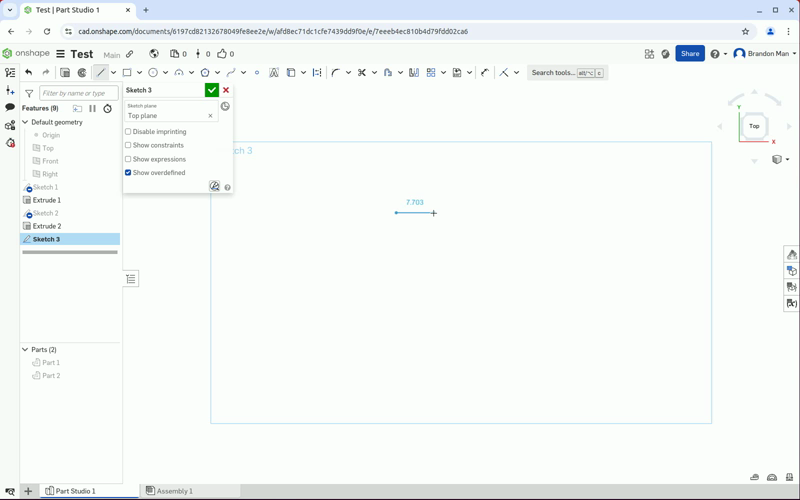
click(433, 212)
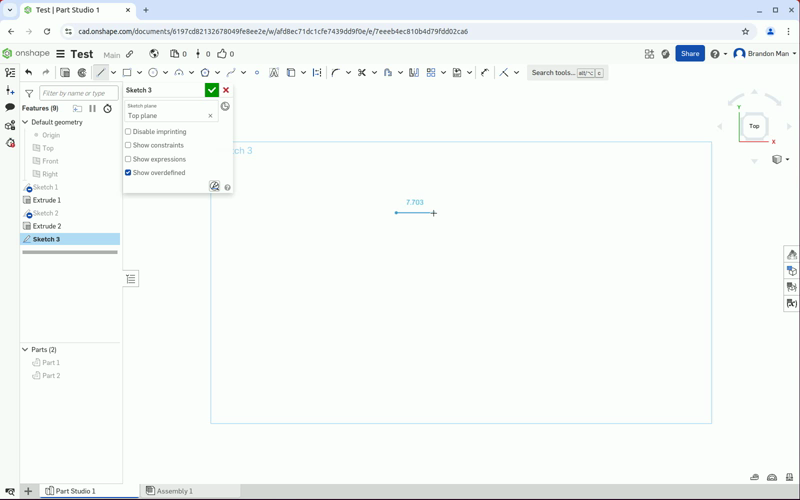
key_up(shift)
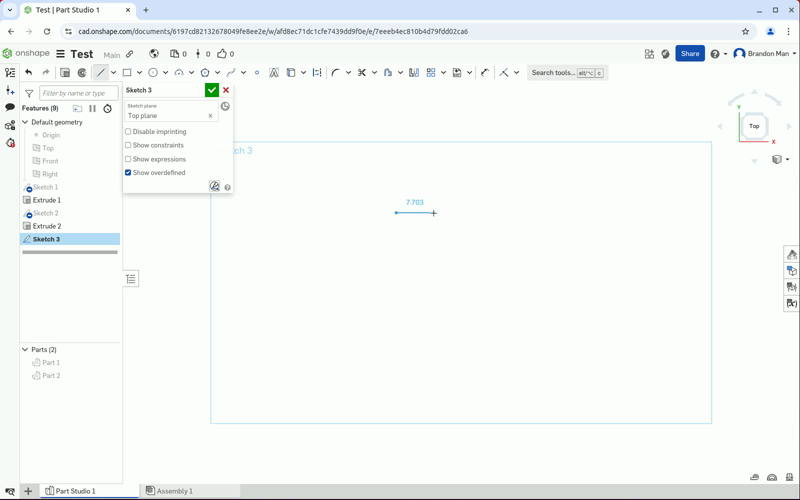
key(esc)
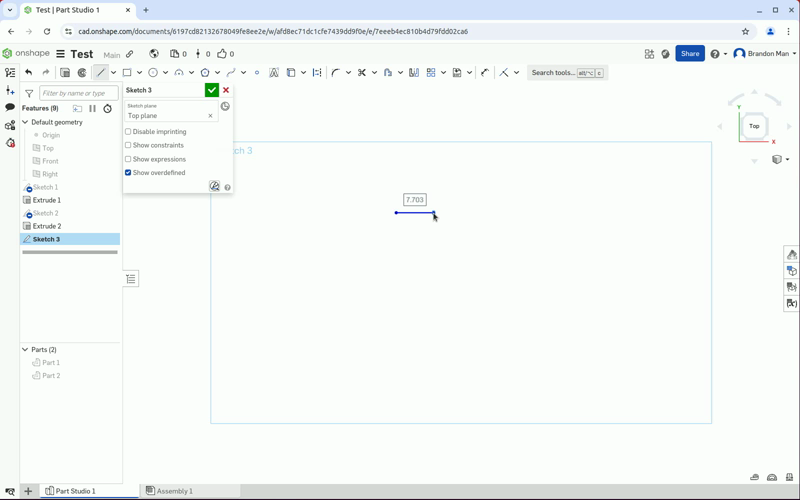
key(a)
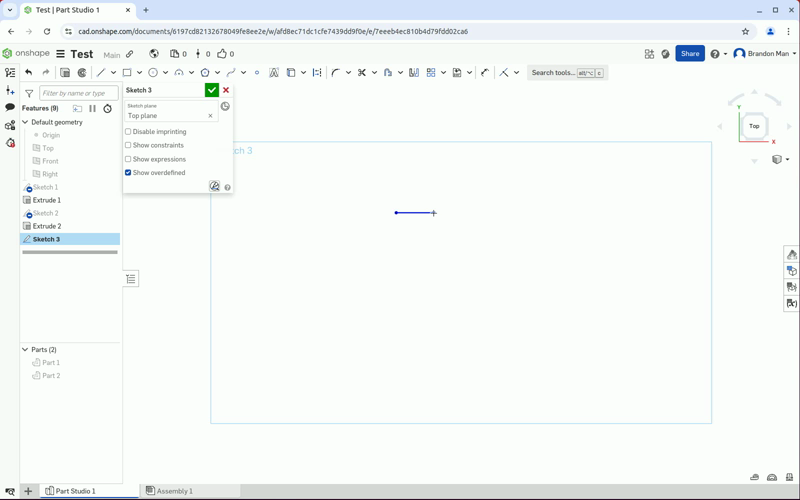
mouse_move(433, 212)
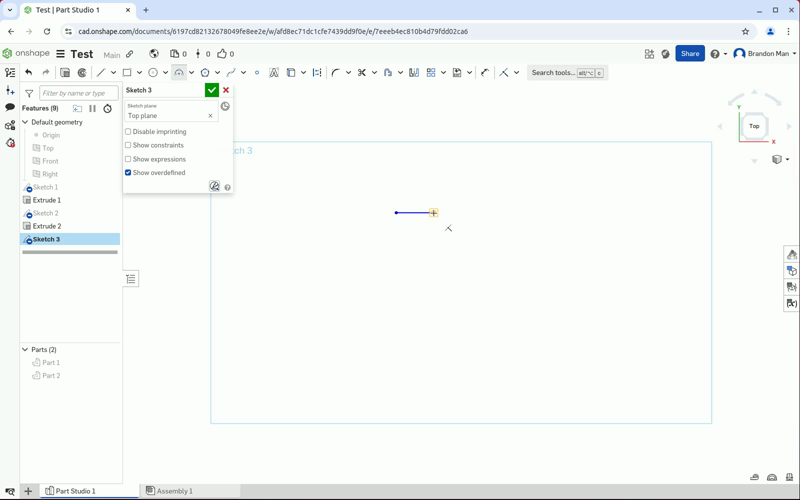
click(433, 212)
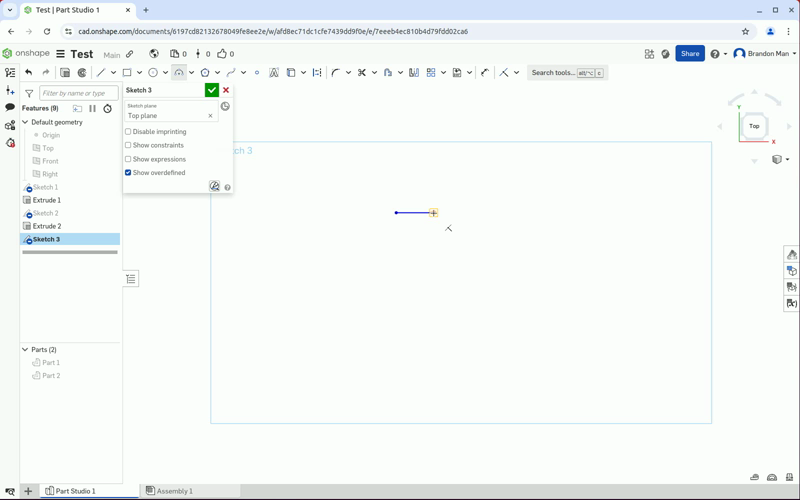
mouse_move(396, 212)
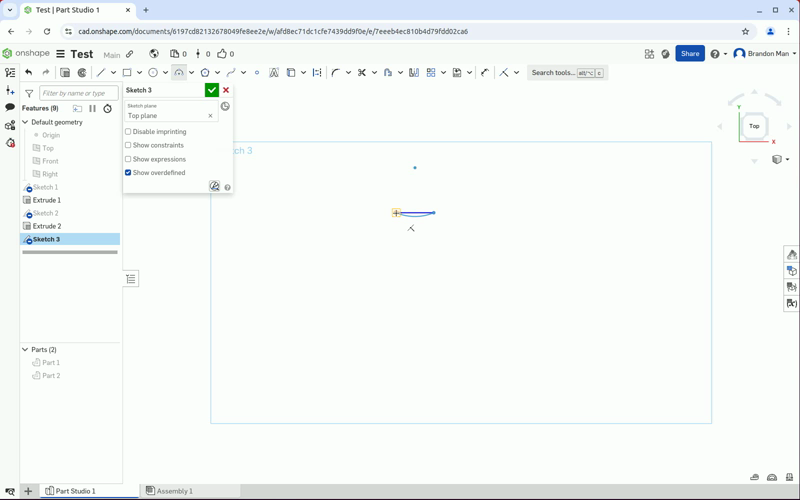
click(396, 212)
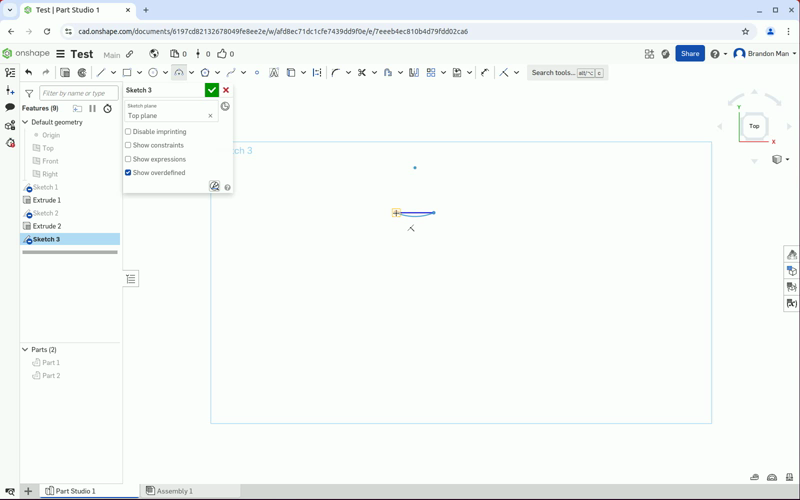
key_down(shift)
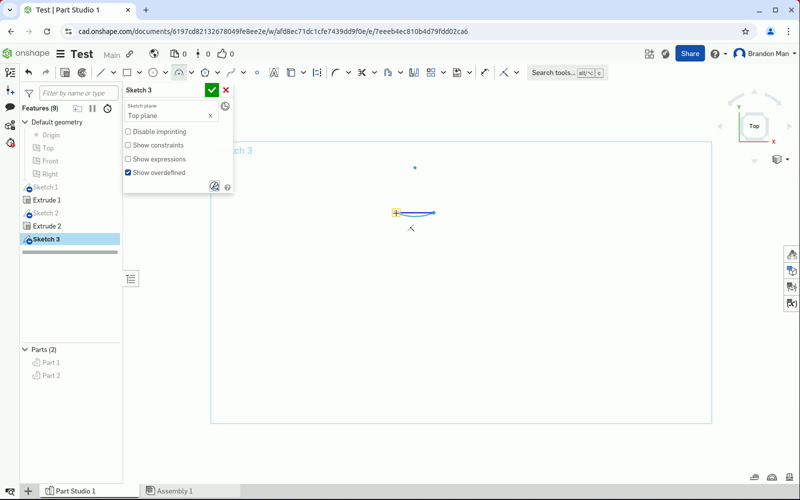
mouse_move(415, 170)
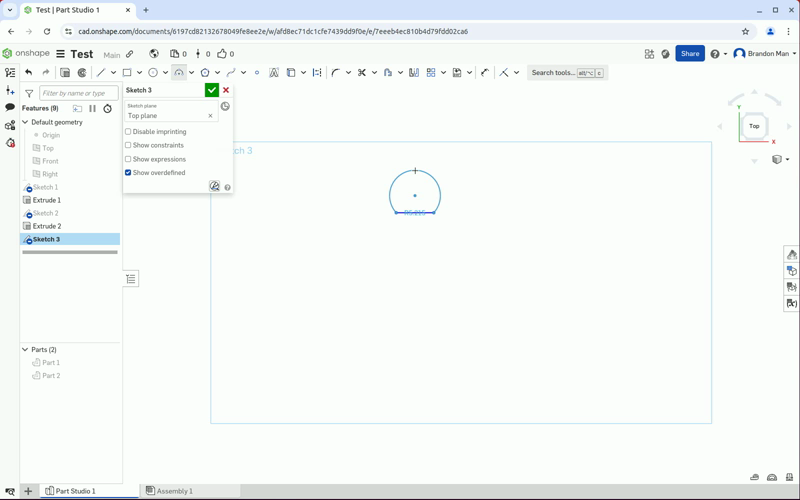
click(415, 170)
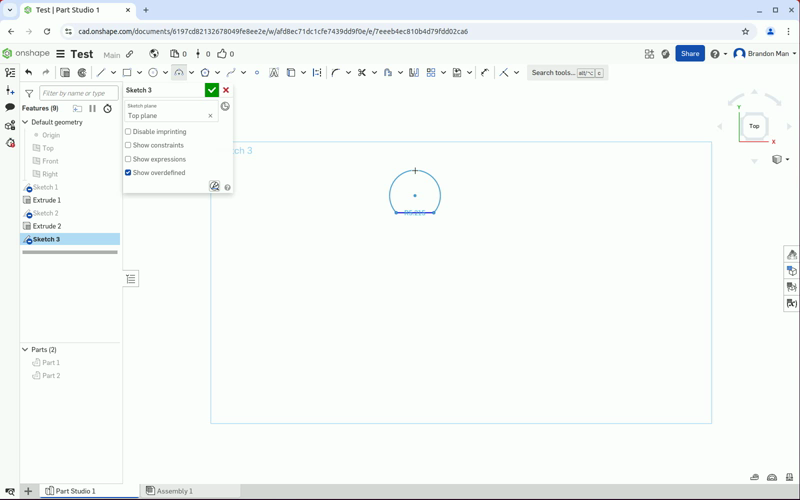
key_up(shift)
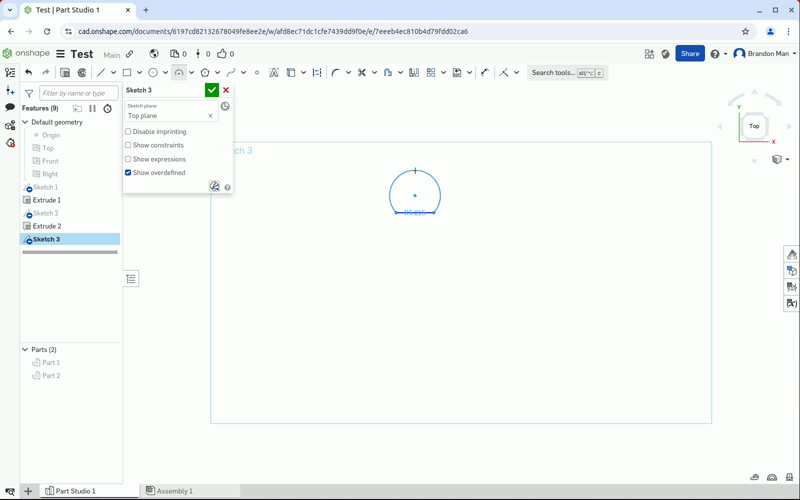
key(esc)
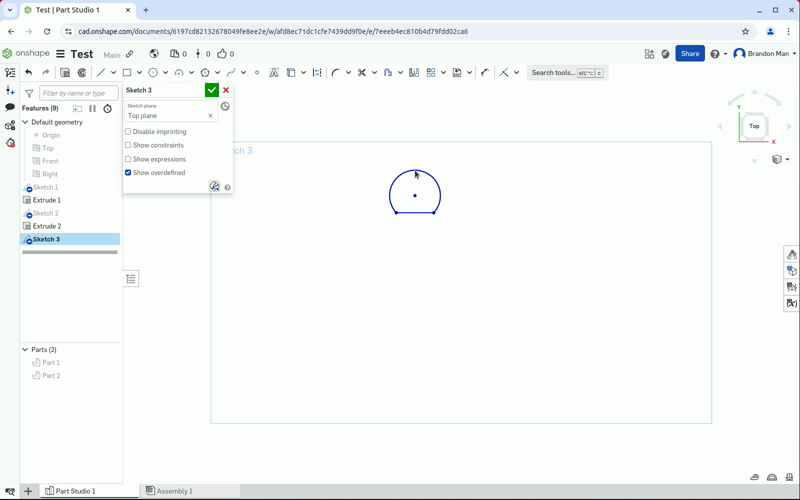
mouse_move(426, 197)
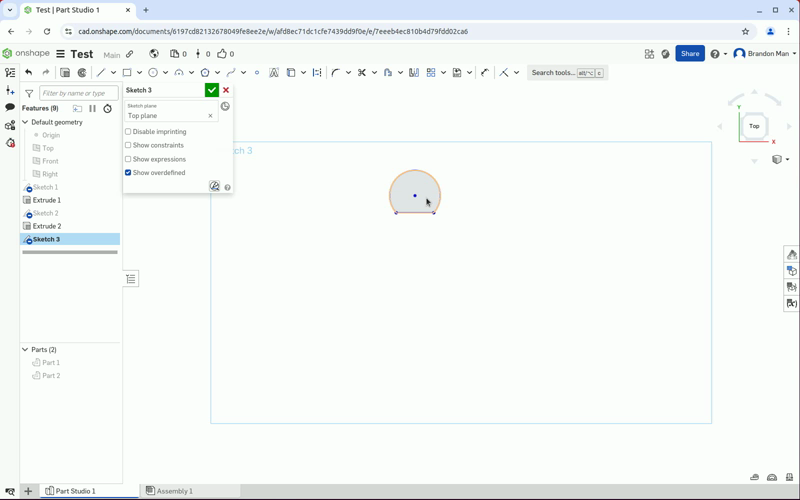
click(426, 197)
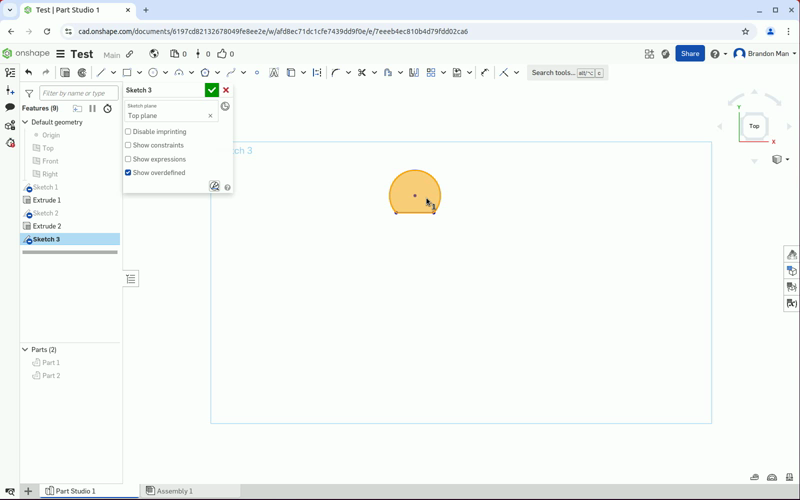
mouse_move(73, 352)
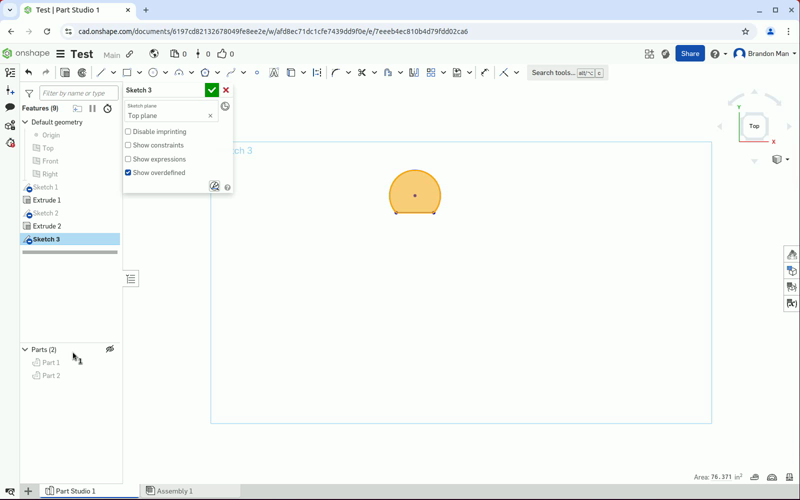
key(shift+y)
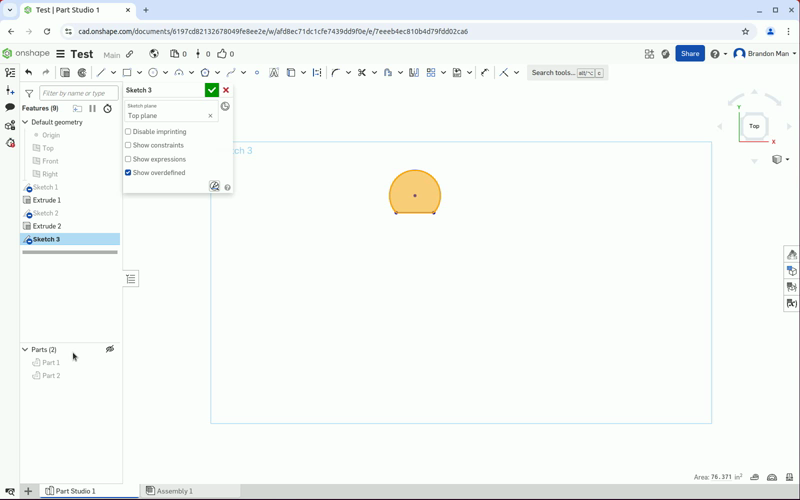
key(shift+e)
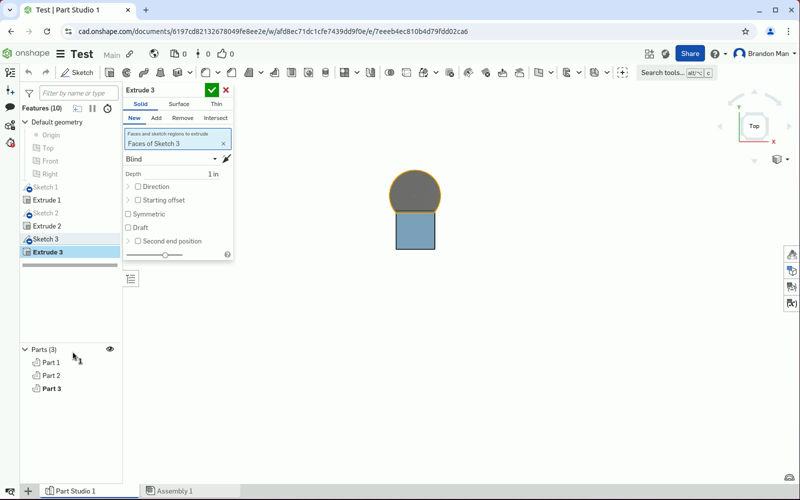
mouse_move(143, 106)
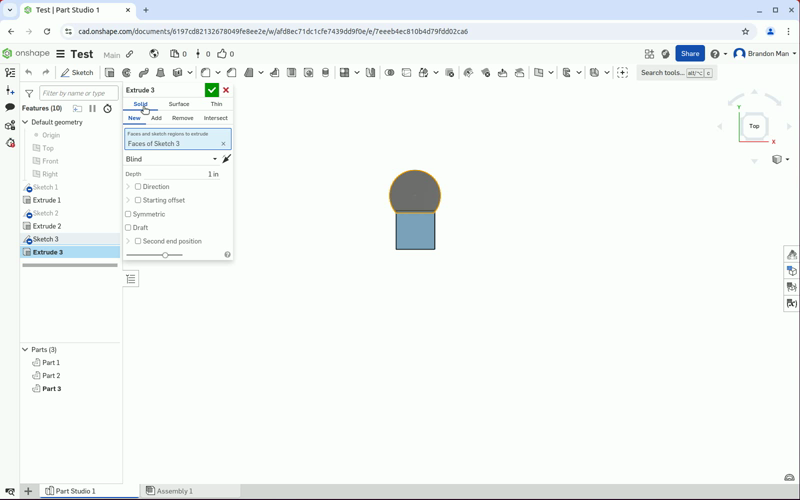
click(143, 106)
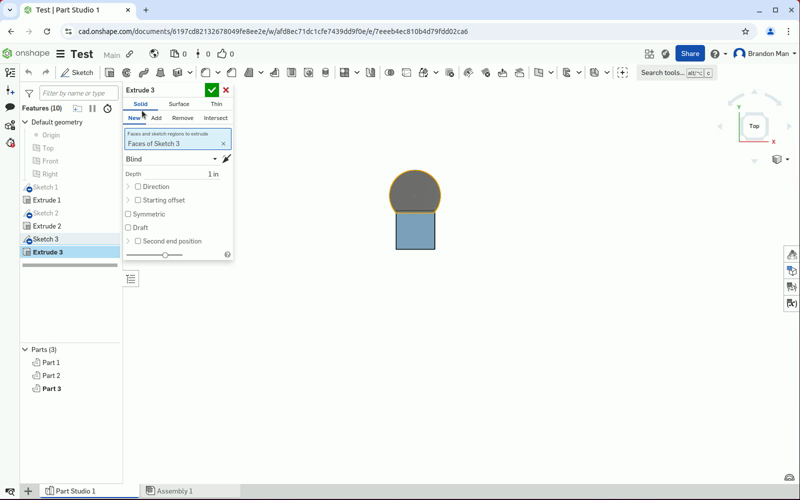
mouse_move(137, 120)
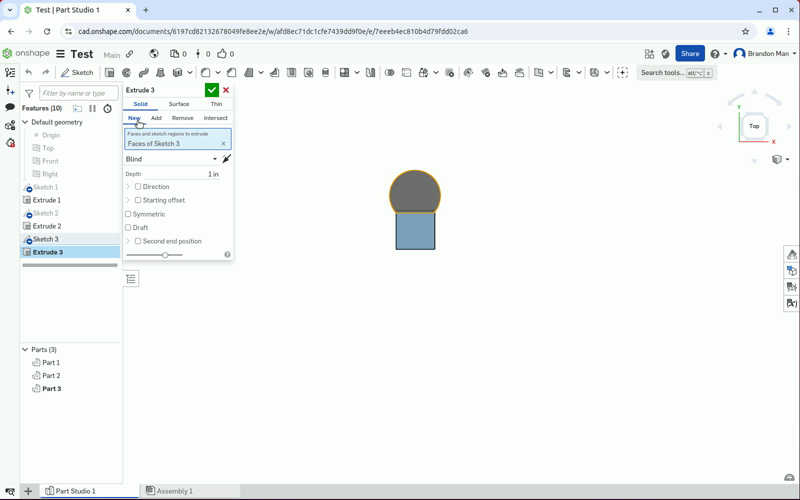
click(137, 120)
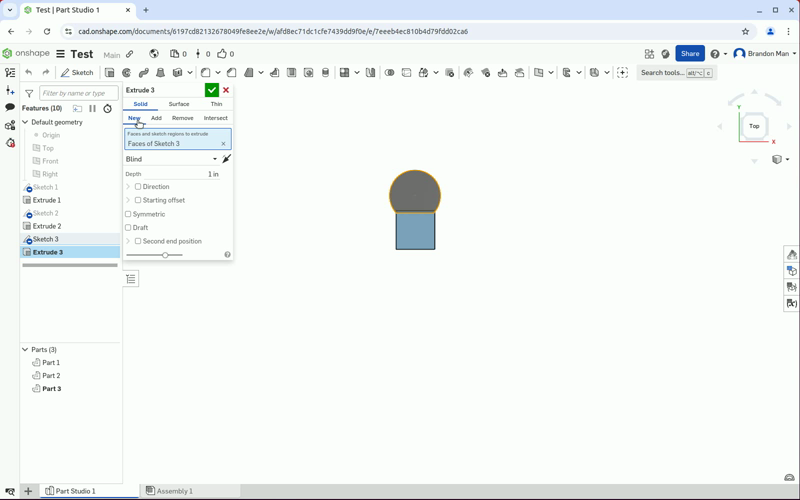
key(tab, 4)
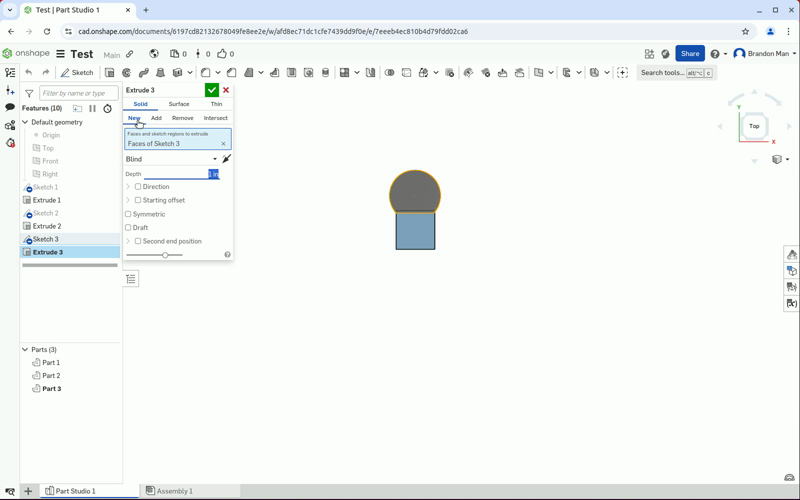
text(3.851)
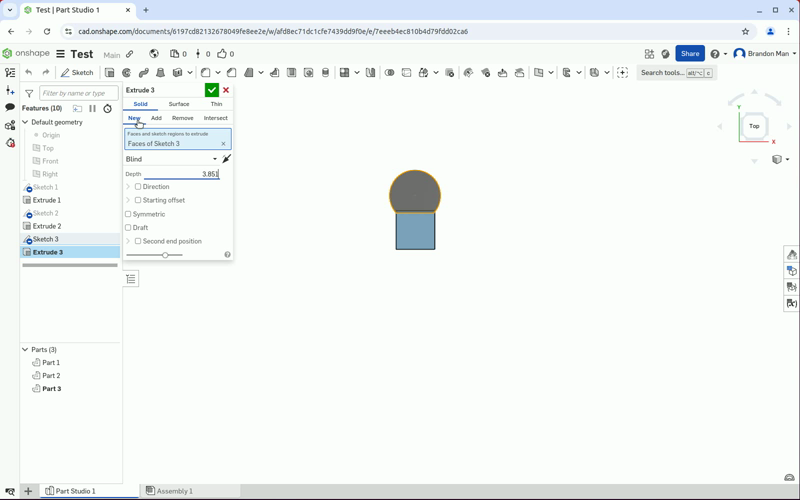
key(enter)
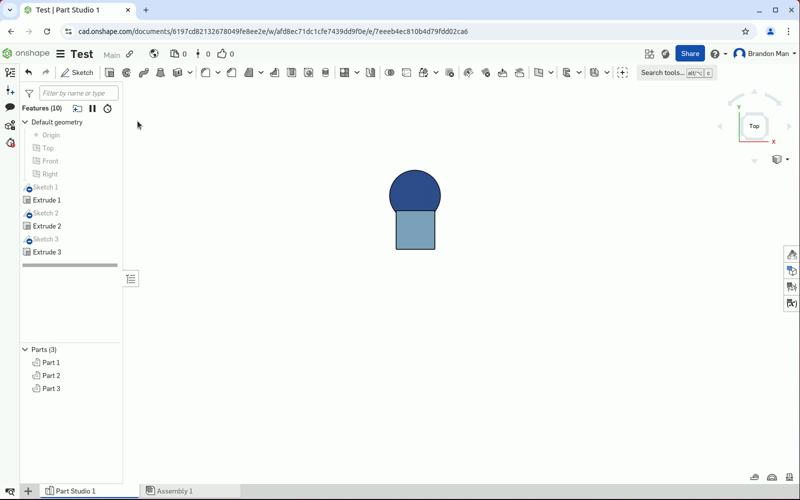
key(shift+h)
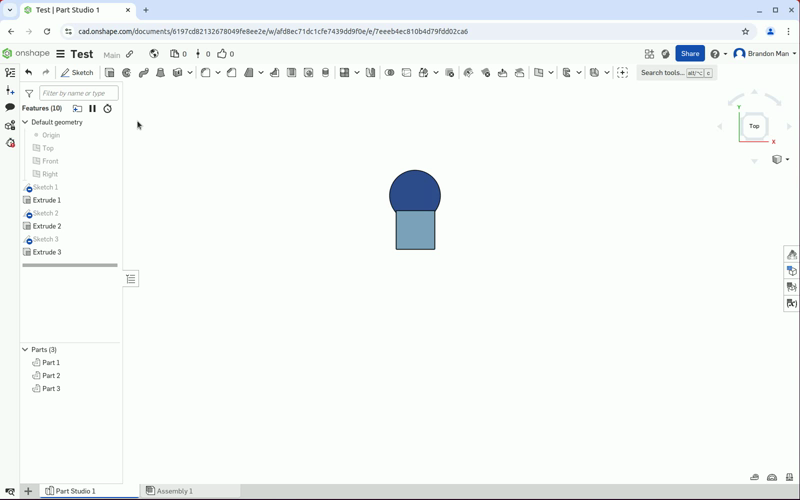
key(shift+h)
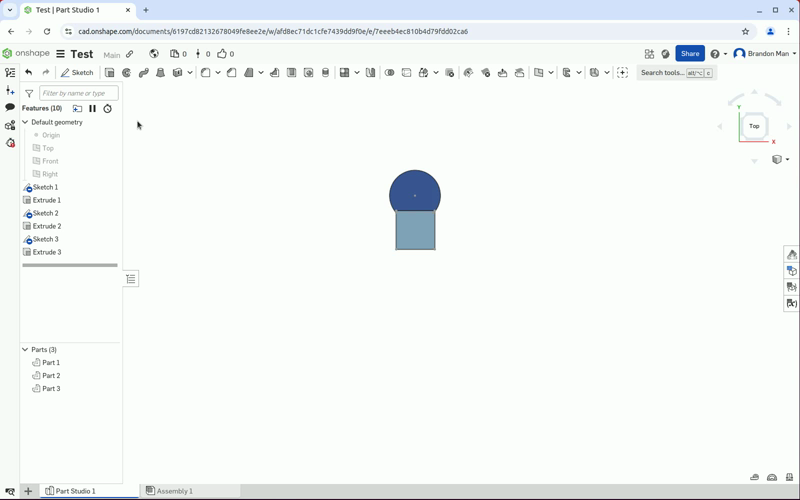
key(shift+7)
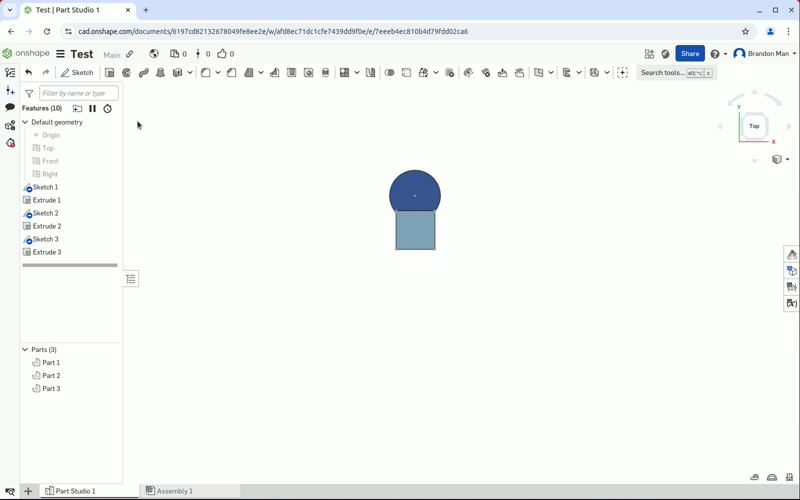
key(up, 3)
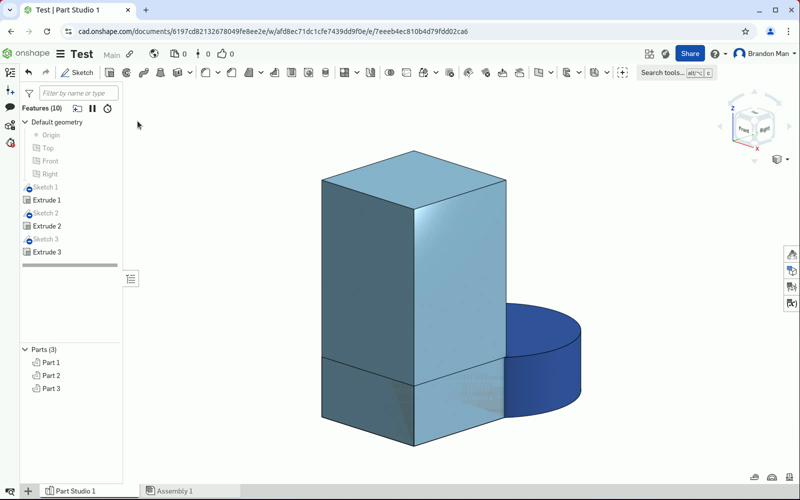
key(left, 3)
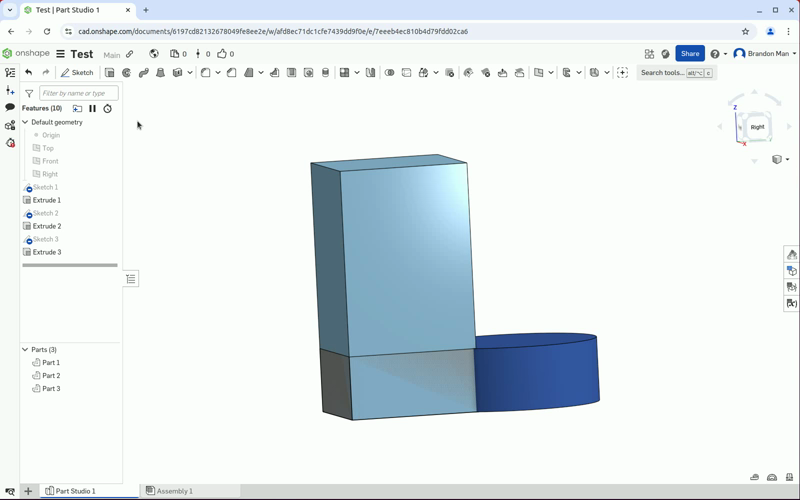
key(right, 3)
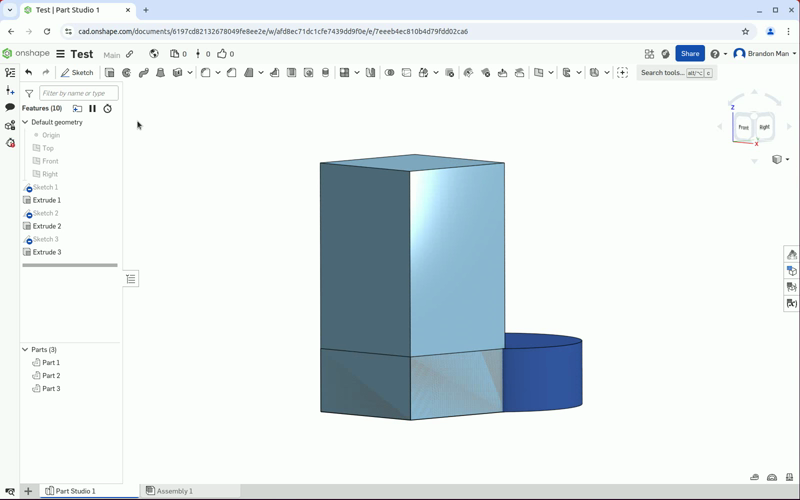
key(down, 3)
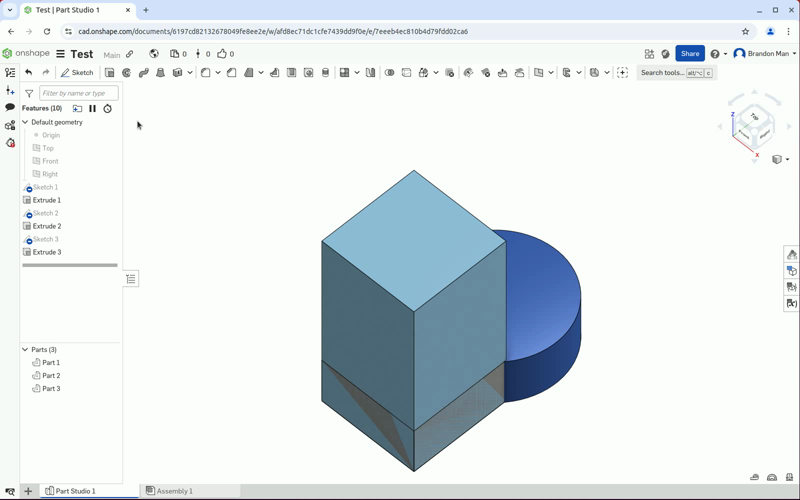
mouse_move(73, 189)
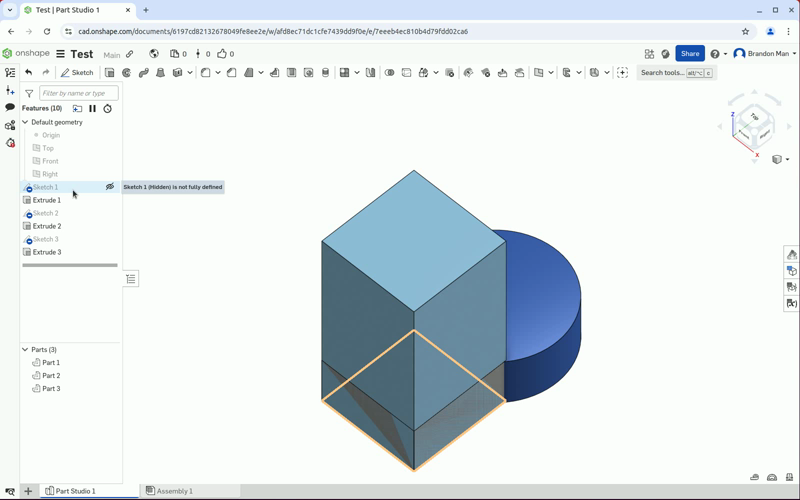
click(73, 189)